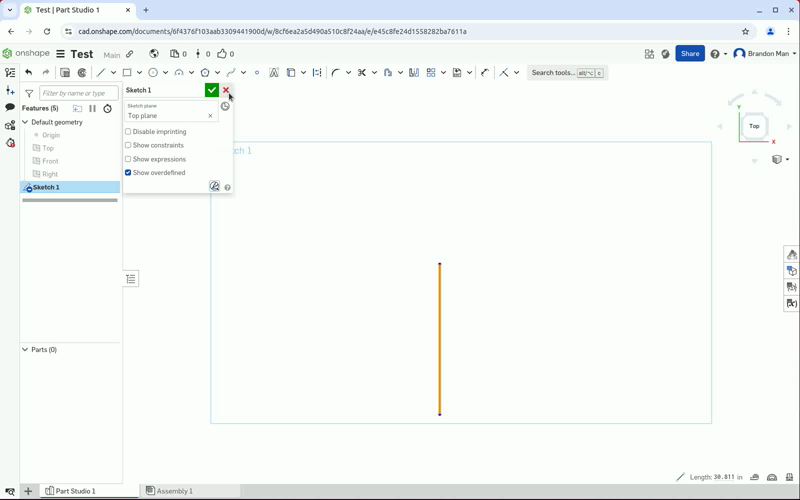
key(shift+h)
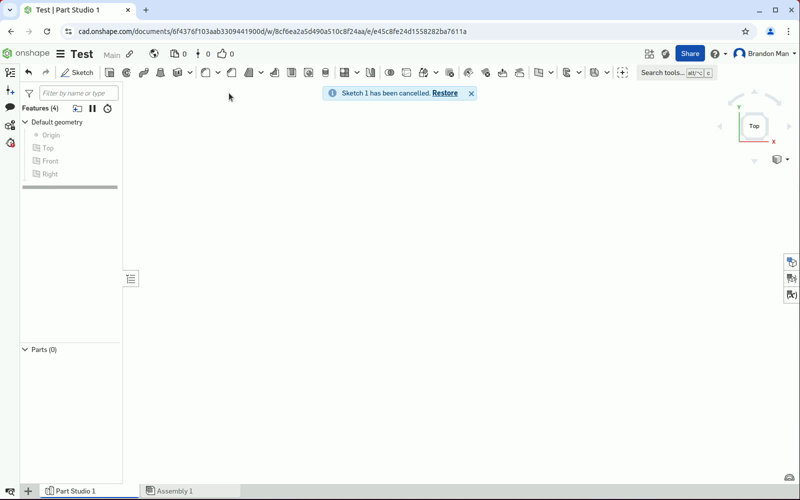
mouse_move(73, 352)
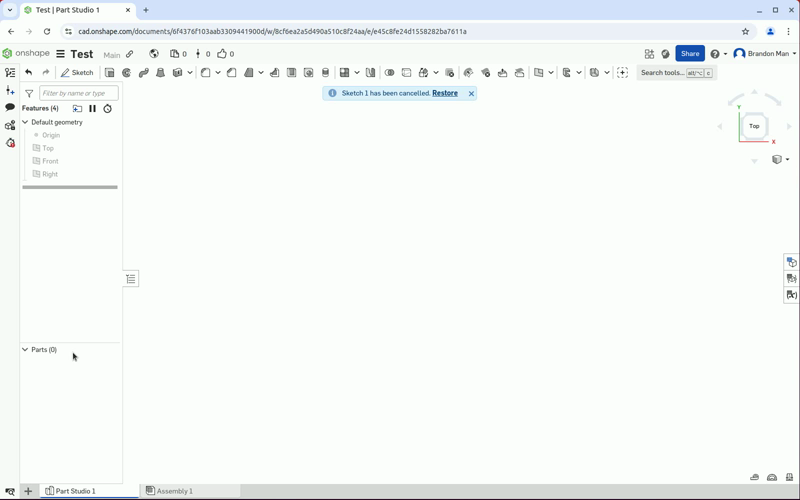
key(y)
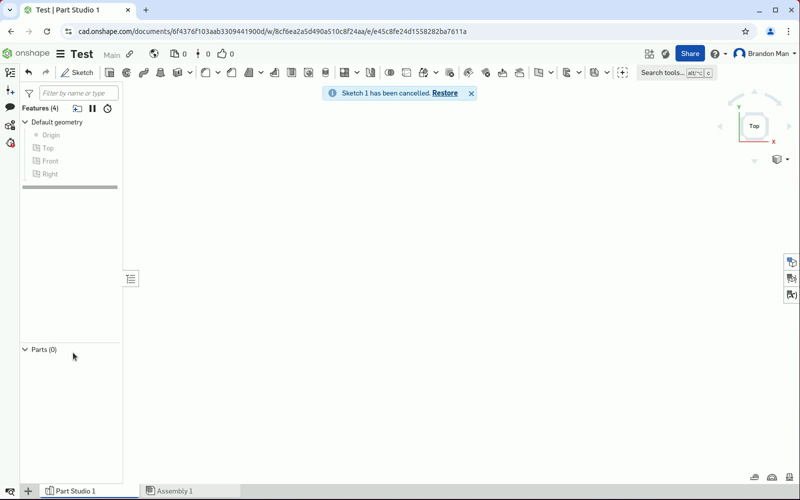
key(shift+p)
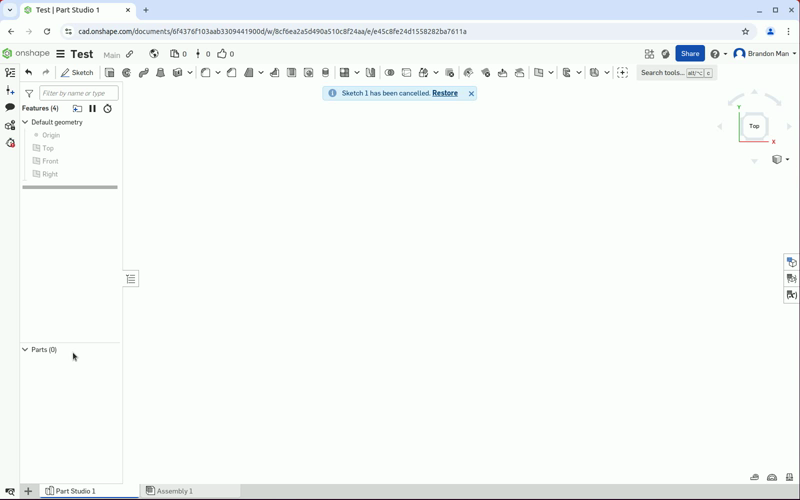
key(space)
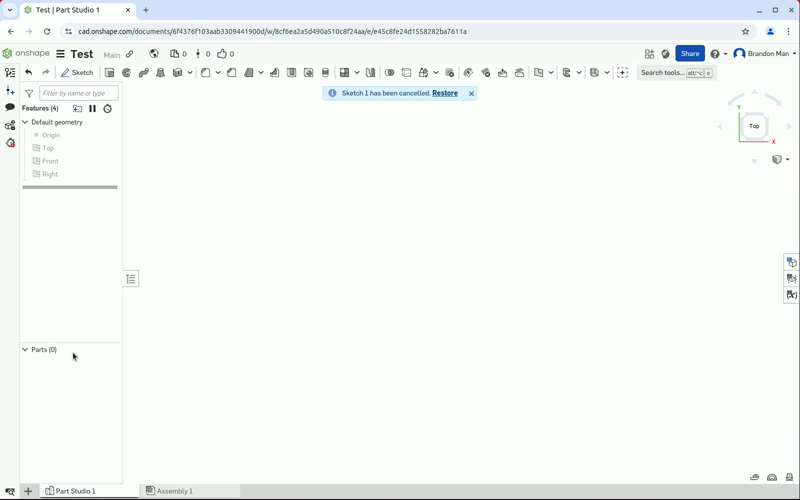
key_down(shift)
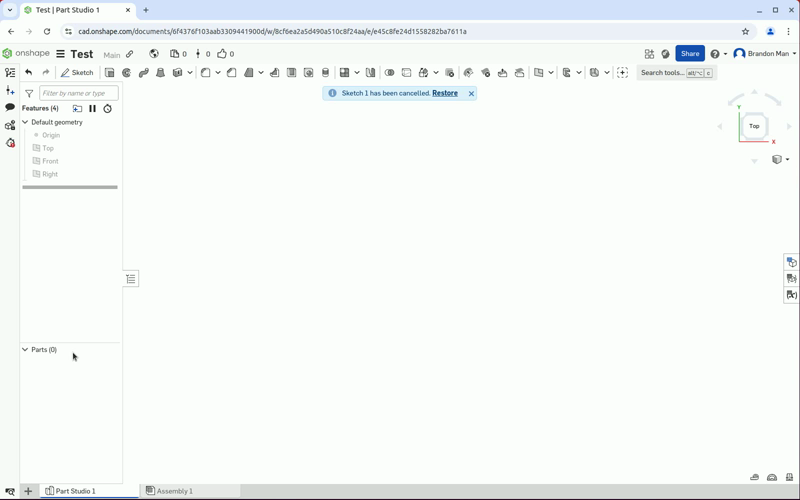
key(up)
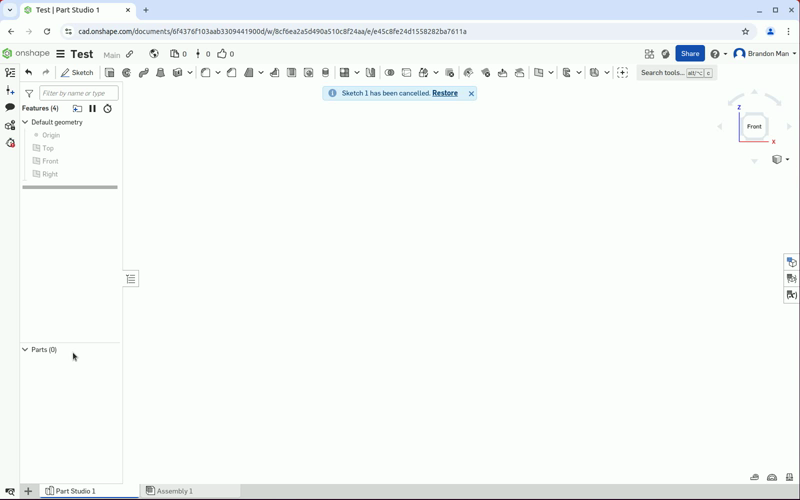
key_up(shift)
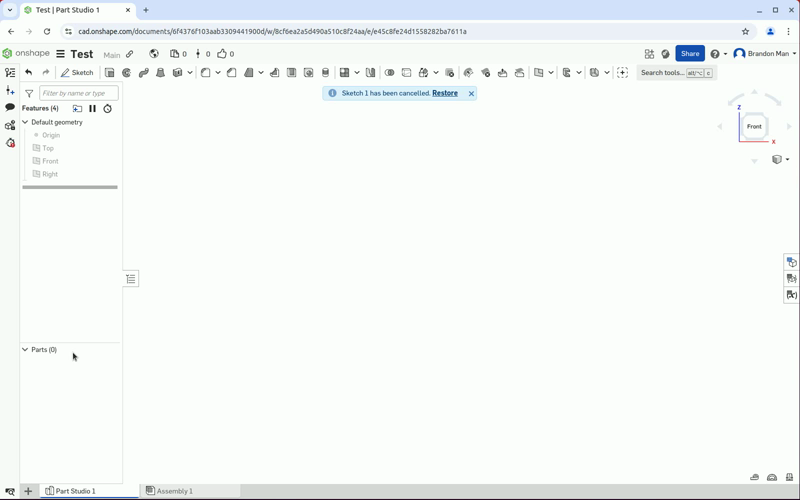
mouse_move(73, 352)
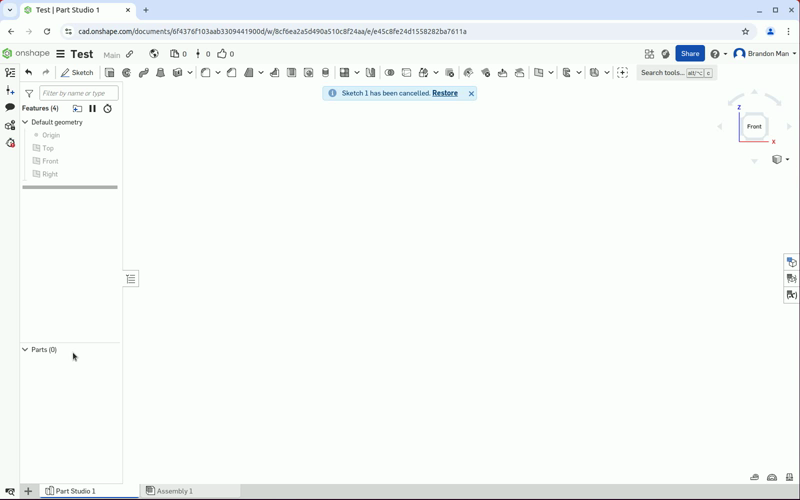
key(shift+y)
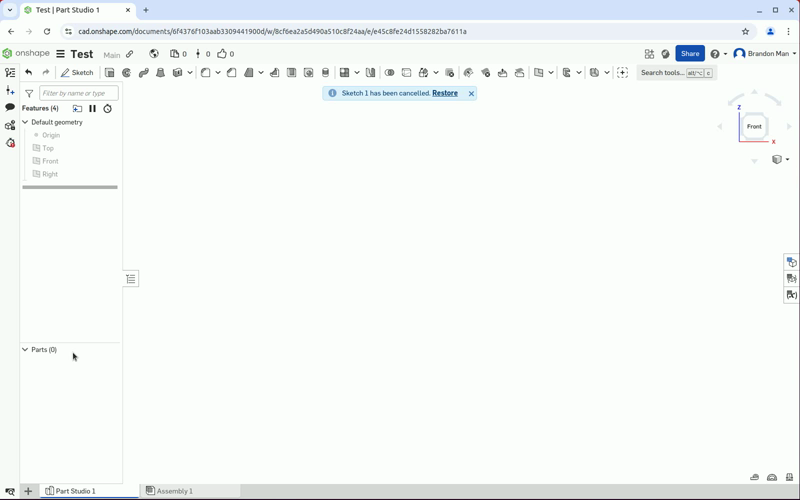
key(shift+s)
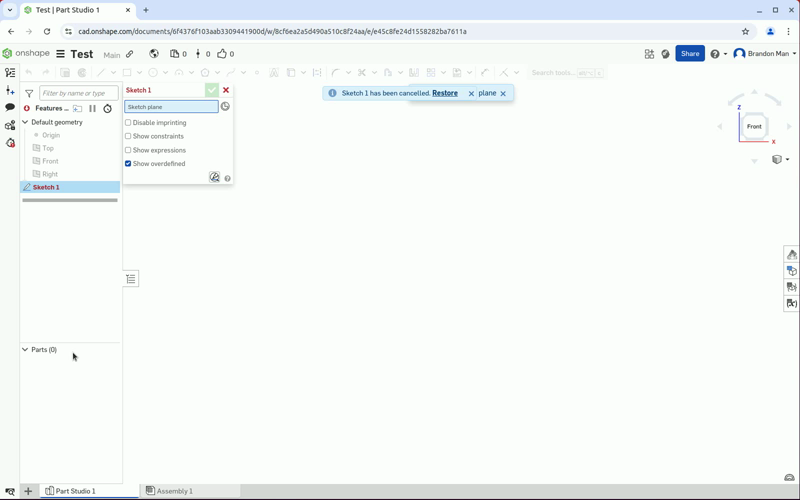
mouse_move(73, 163)
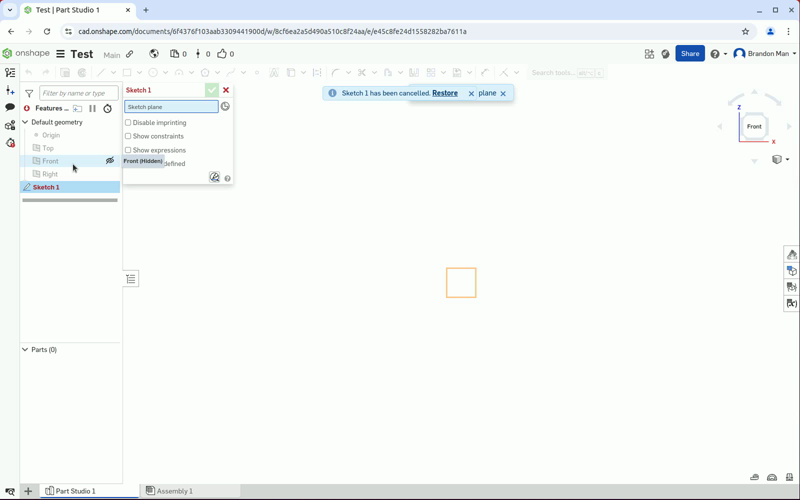
click(73, 163)
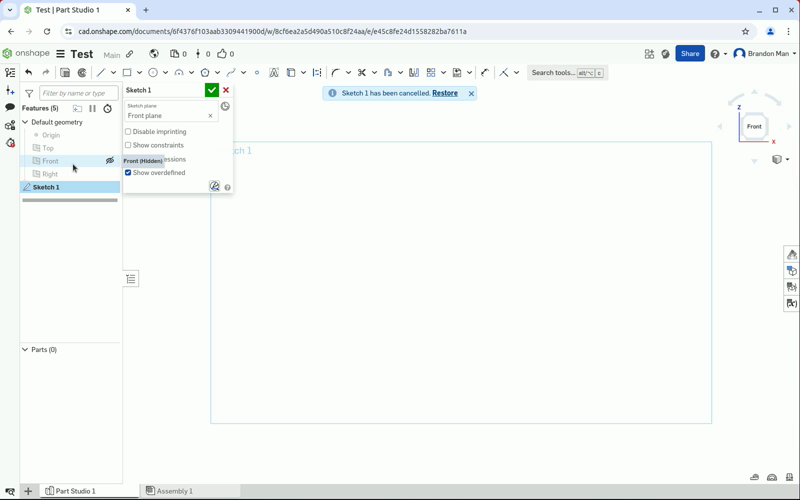
mouse_move(73, 352)
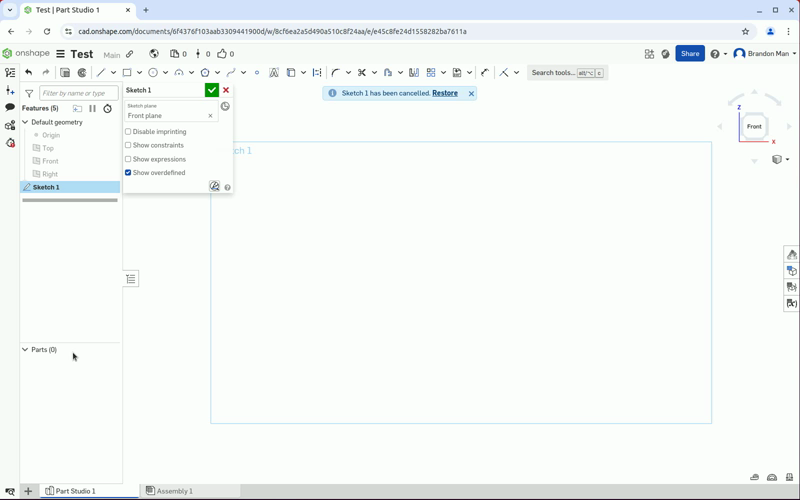
key(y)
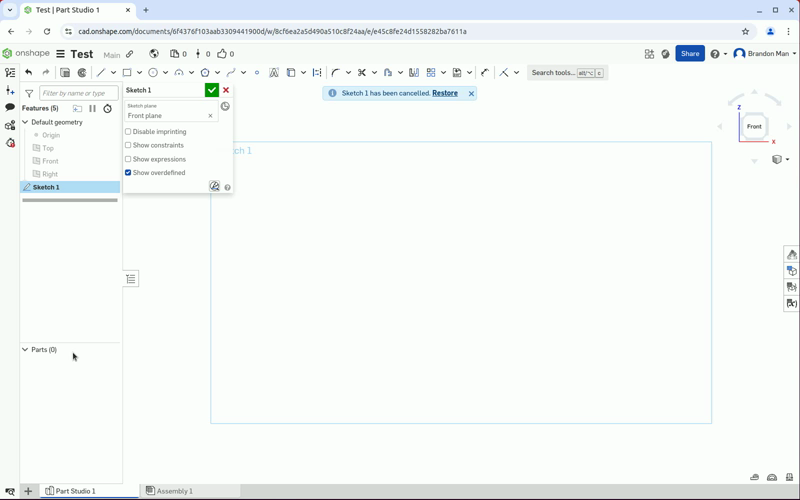
key(l)
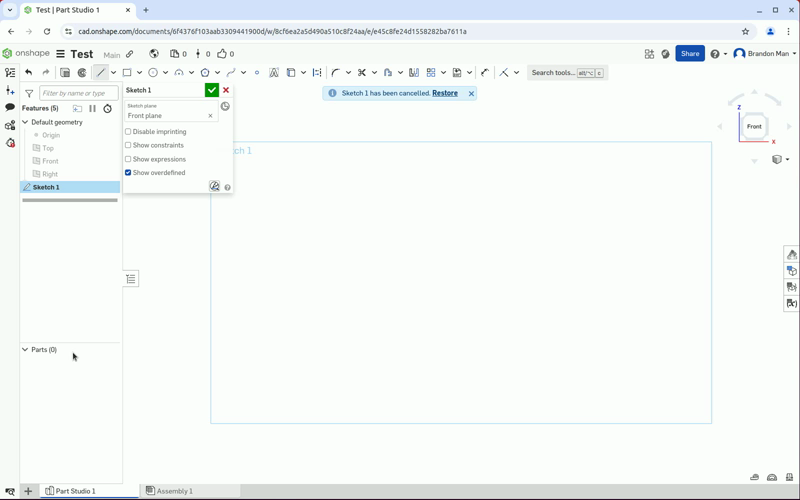
key_down(shift)
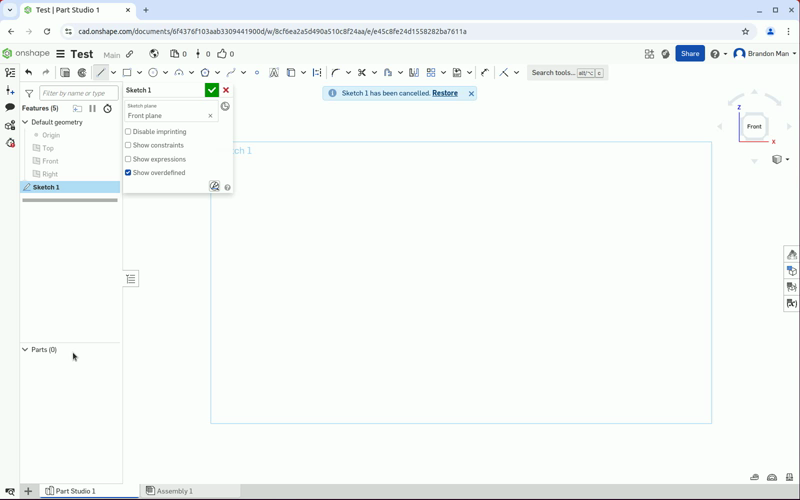
mouse_move(348, 391)
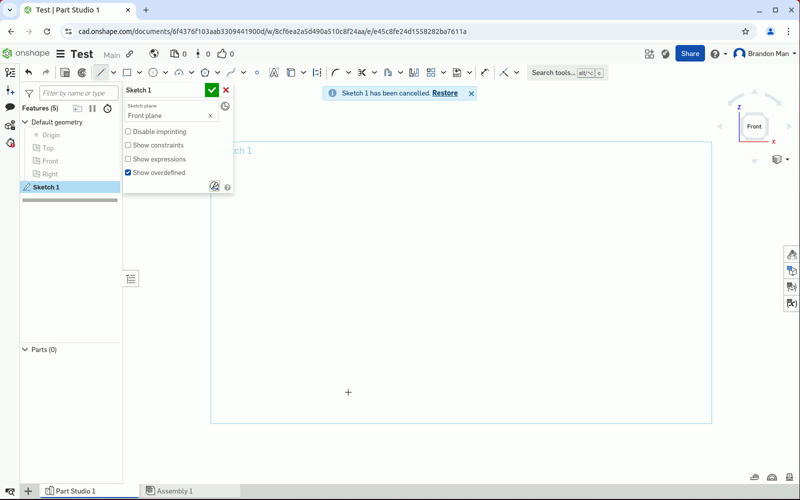
click(348, 391)
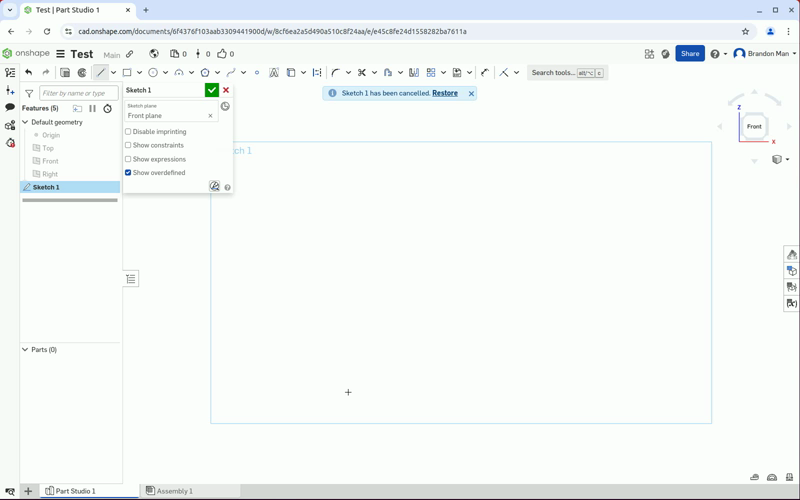
key_up(shift)
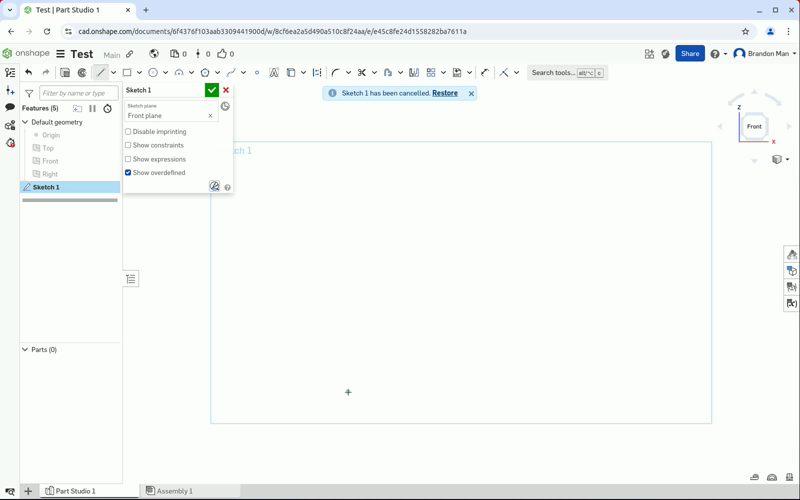
key_down(shift)
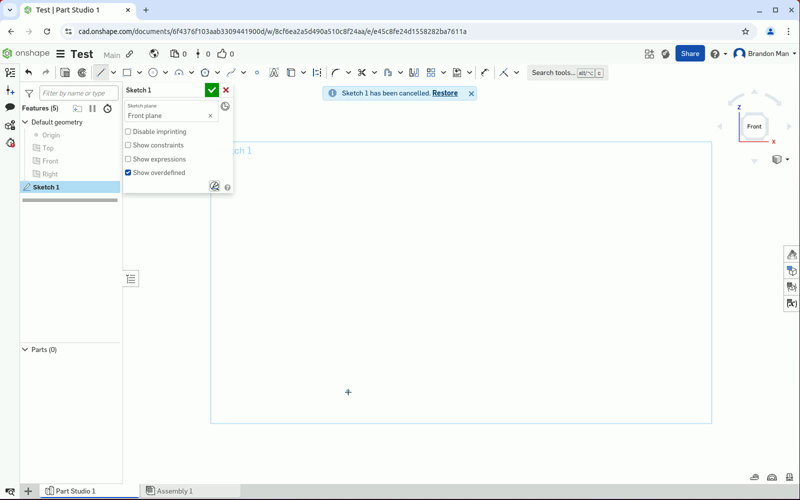
mouse_move(543, 392)
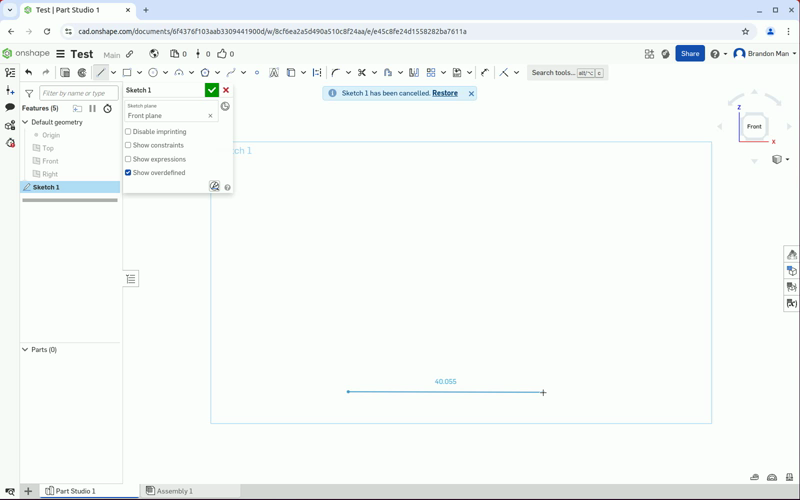
click(543, 392)
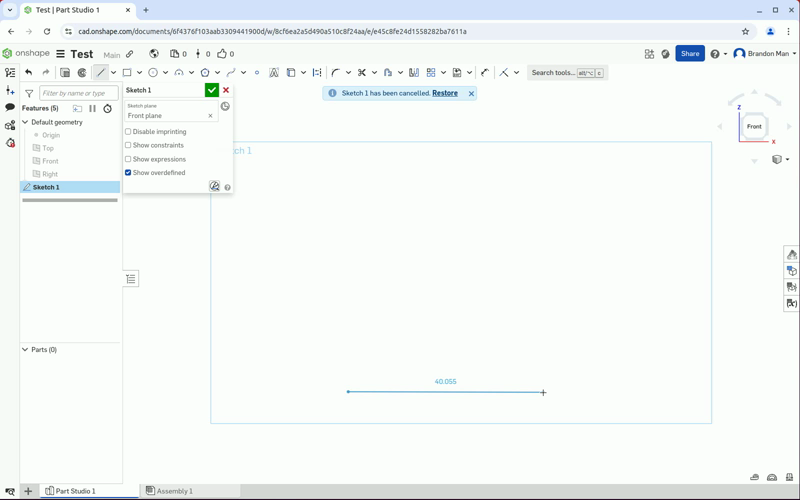
key_up(shift)
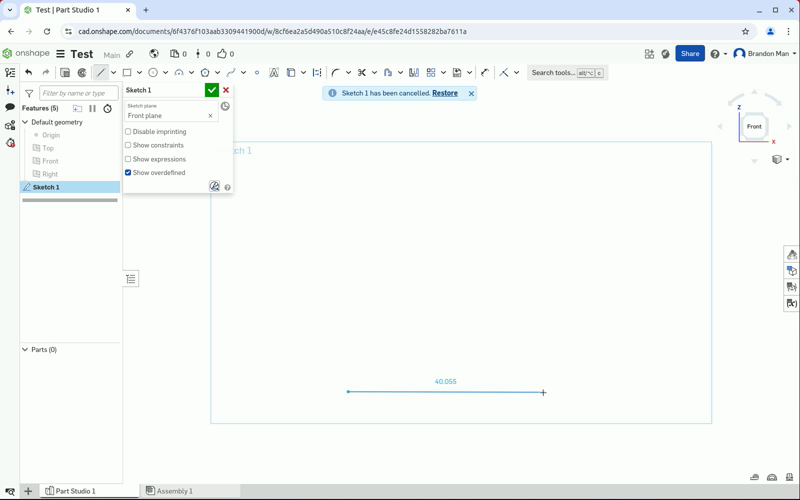
key_down(shift)
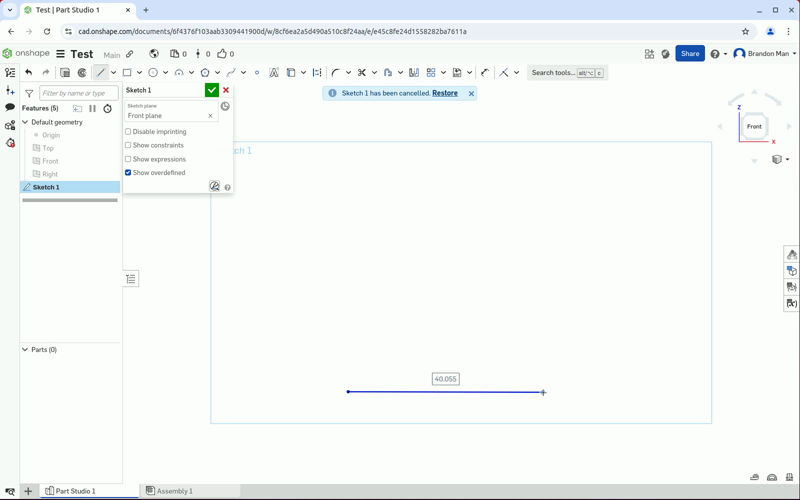
mouse_move(543, 326)
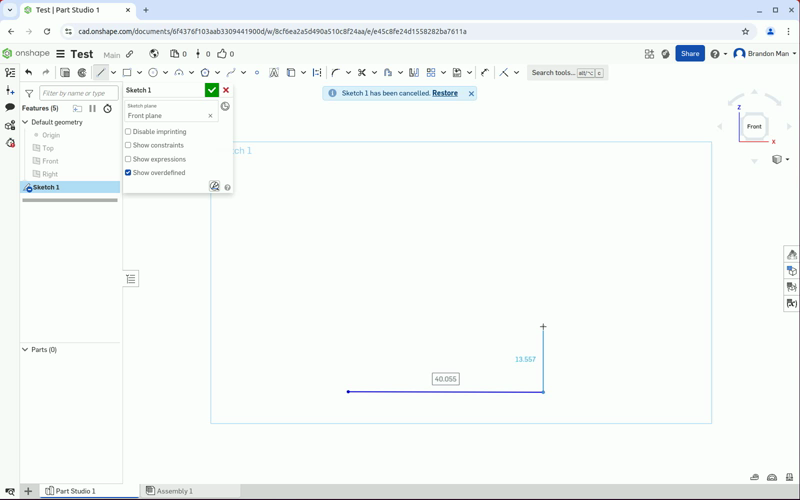
click(543, 326)
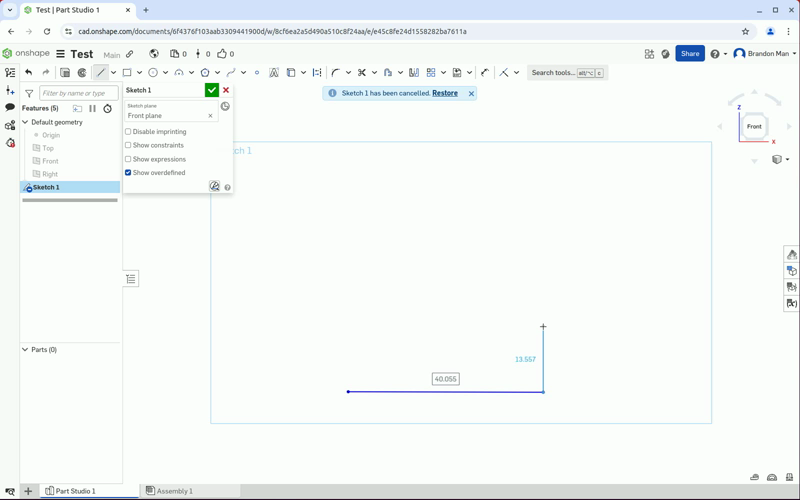
key_up(shift)
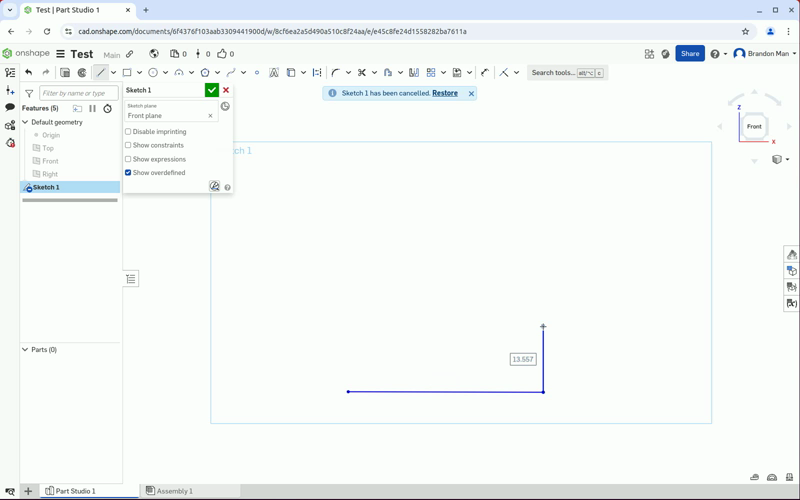
key_down(shift)
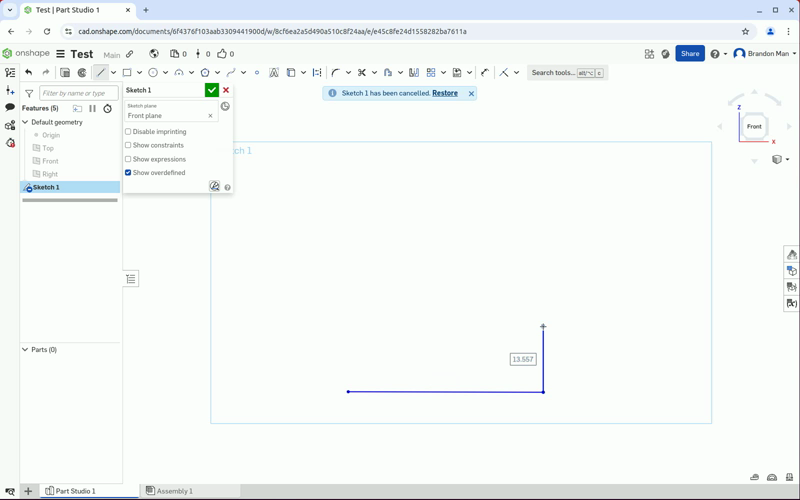
mouse_move(481, 326)
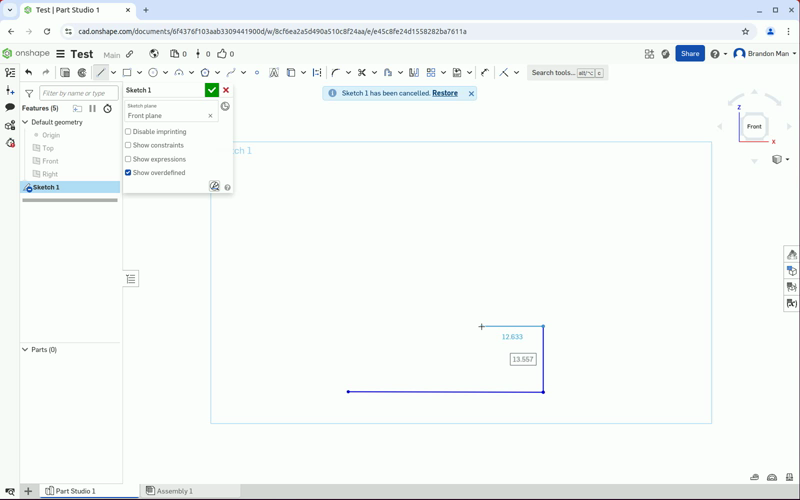
click(481, 326)
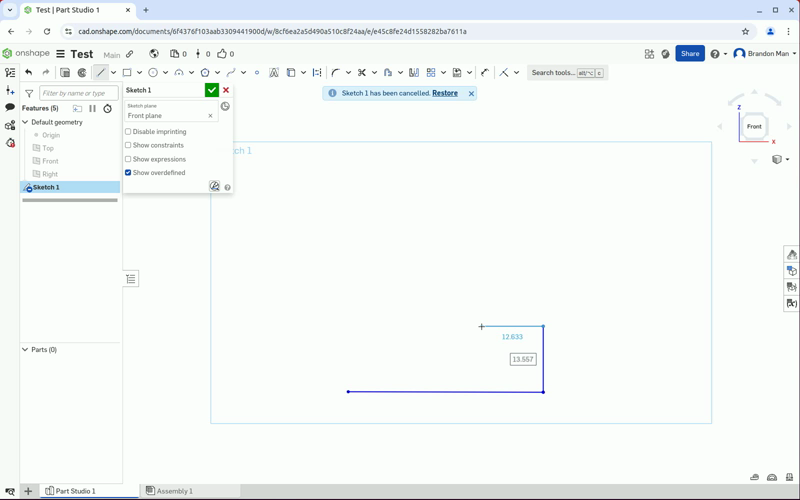
key_up(shift)
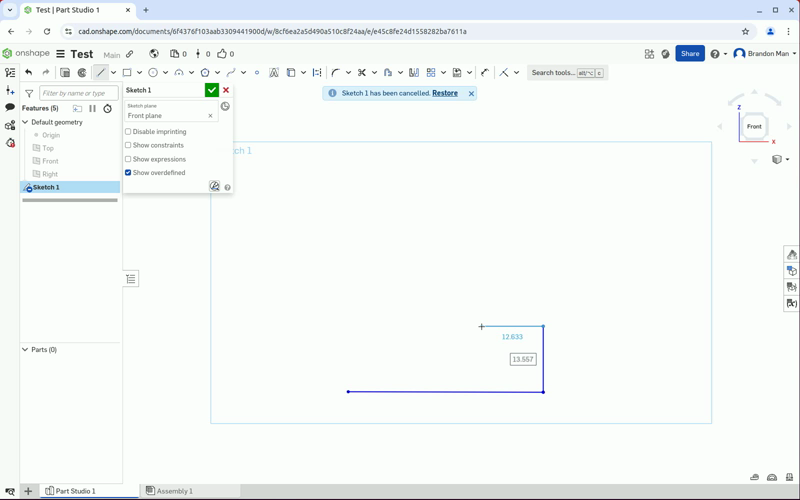
key_down(shift)
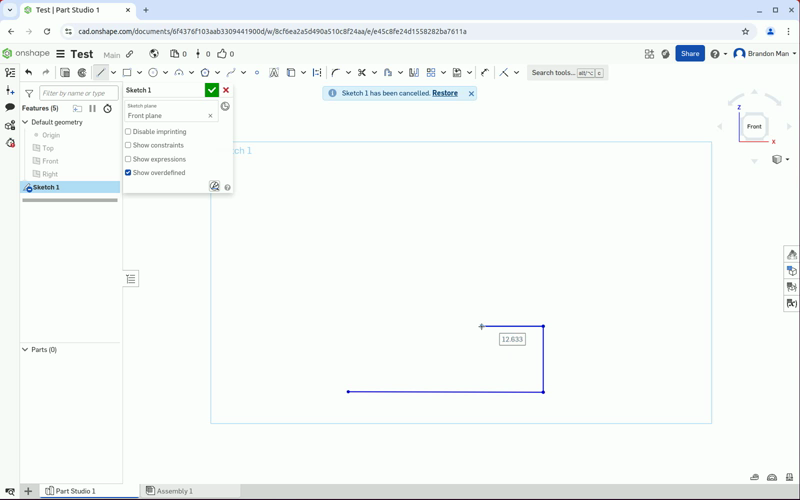
mouse_move(348, 326)
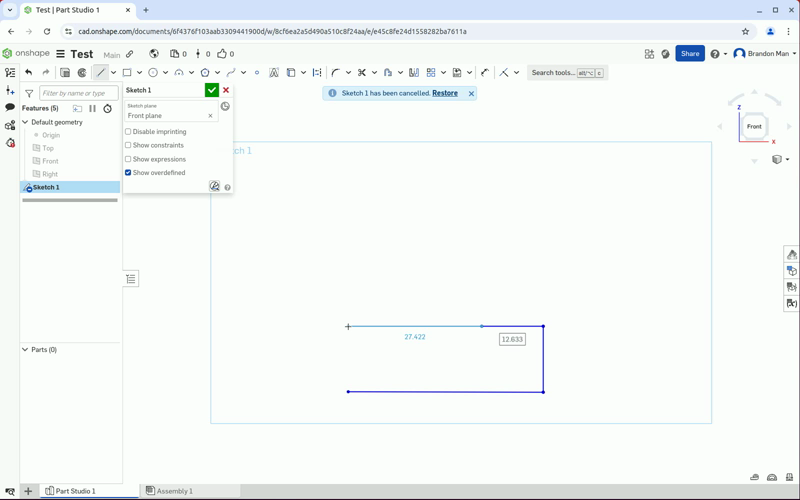
click(348, 326)
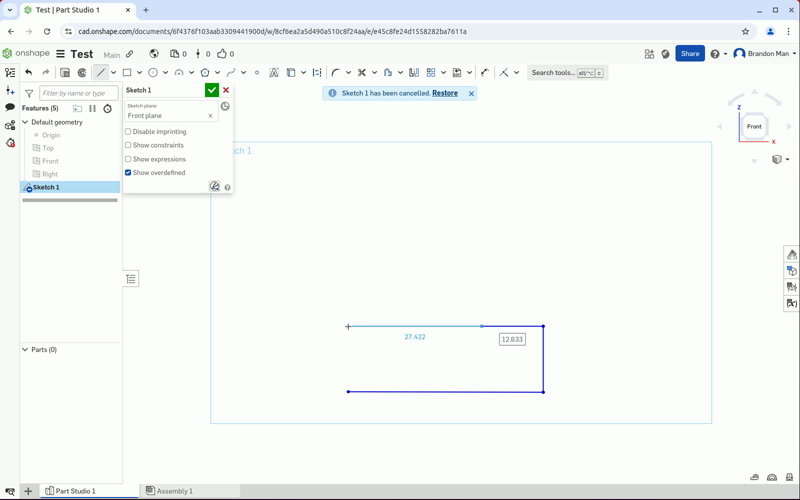
key_up(shift)
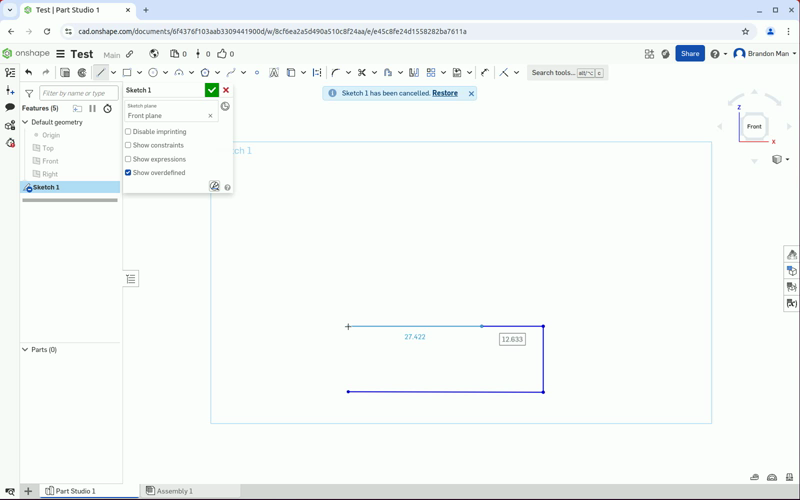
key_down(shift)
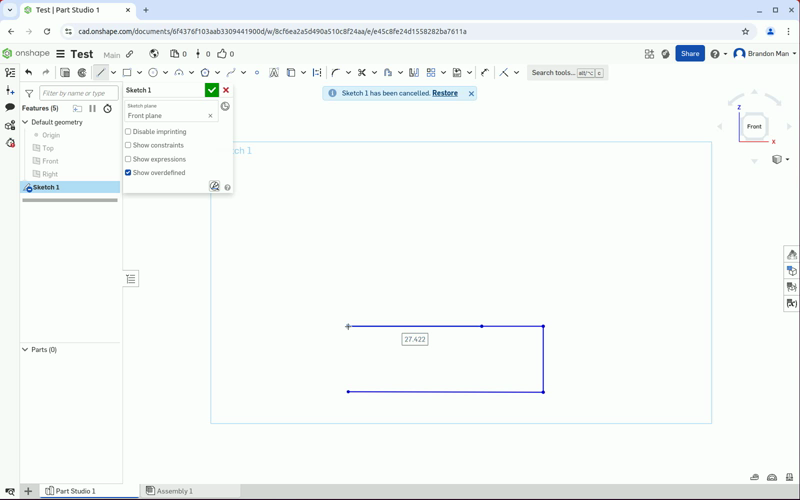
mouse_move(348, 391)
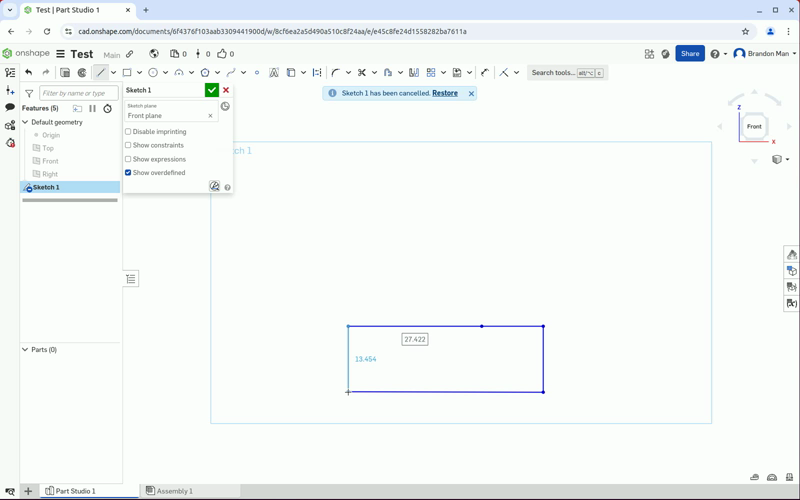
key_up(shift)
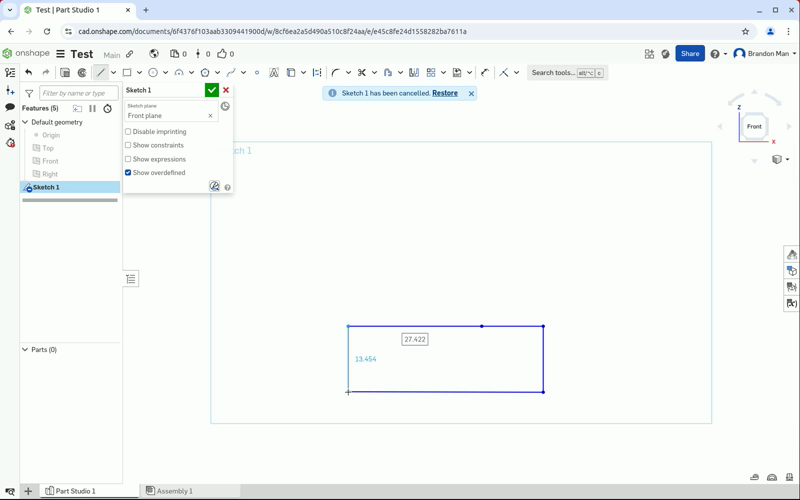
click(348, 391)
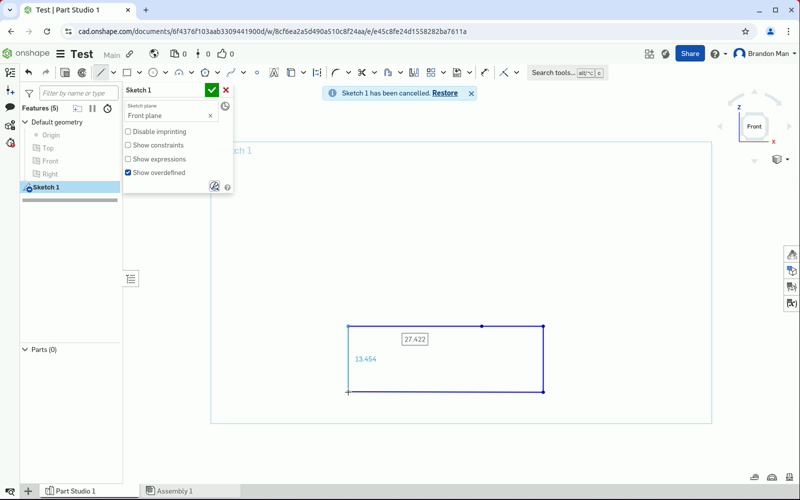
key(esc)
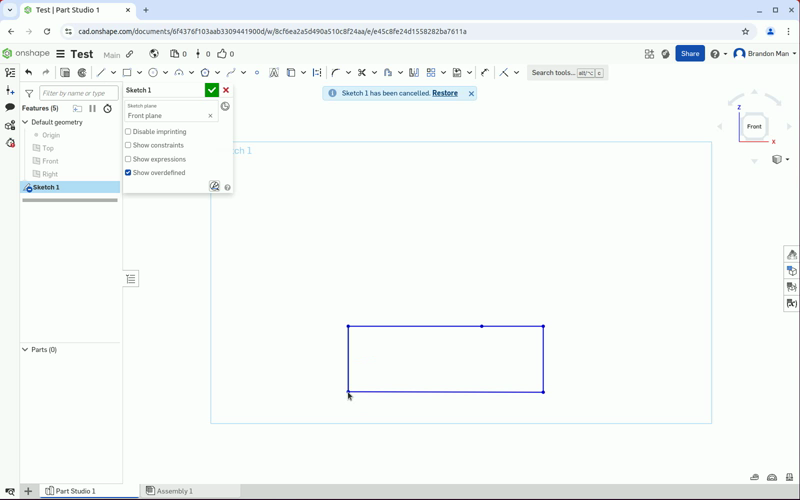
mouse_move(359, 336)
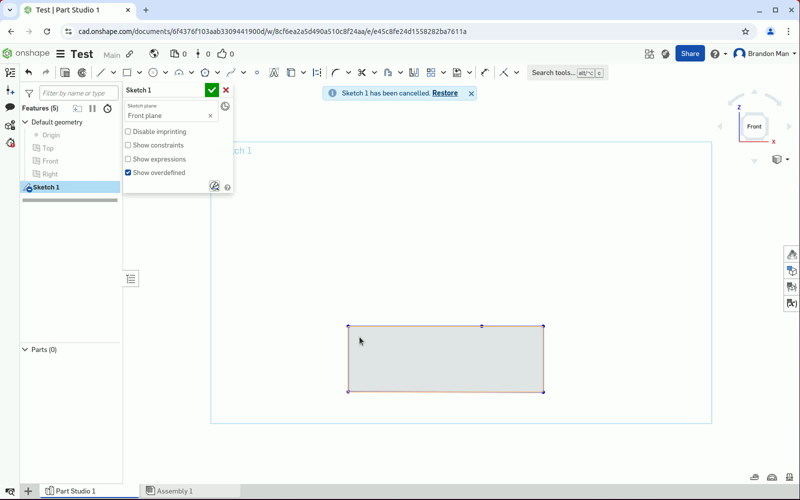
click(359, 336)
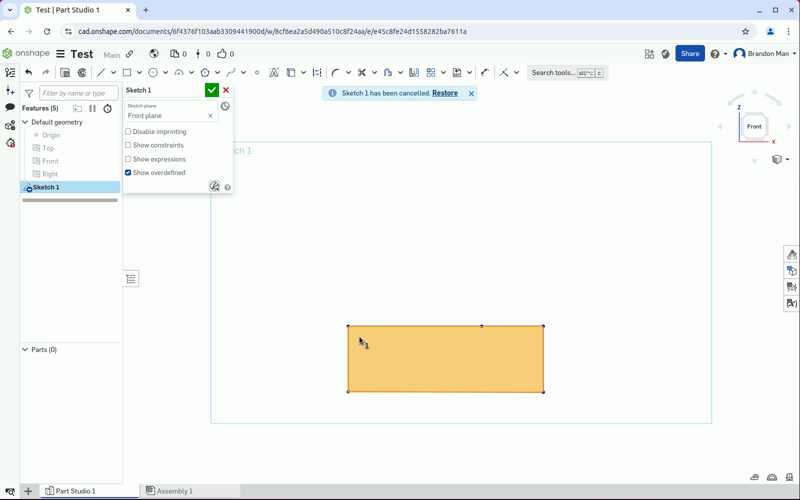
mouse_move(73, 352)
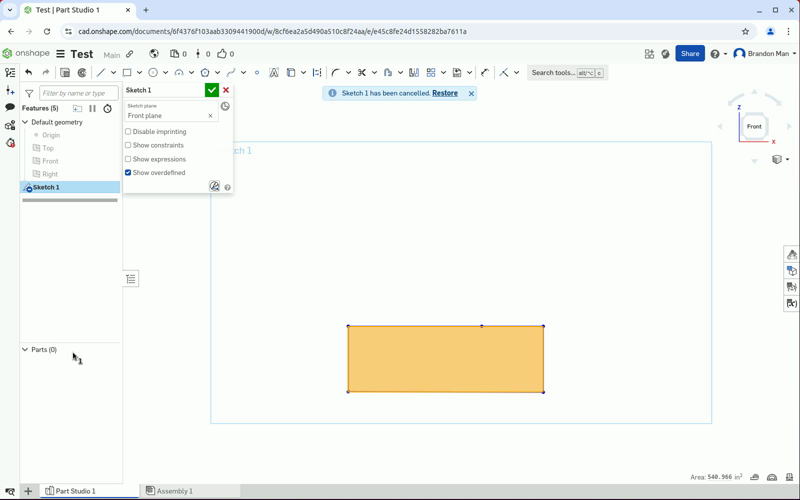
key(shift+y)
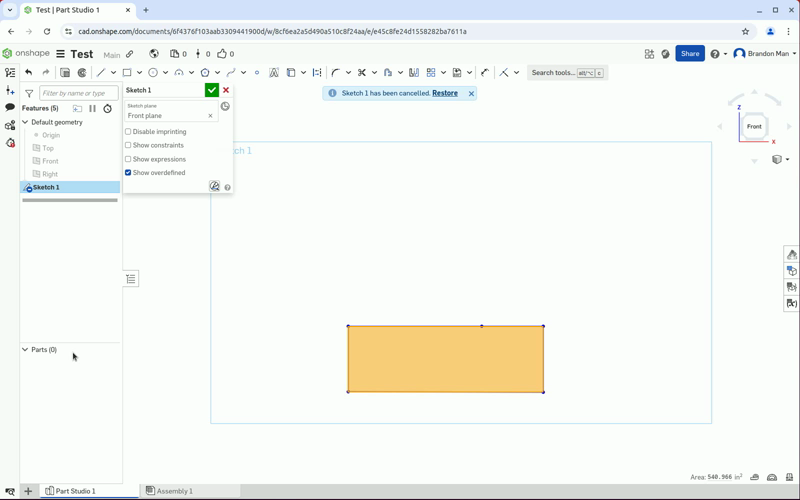
key(shift+e)
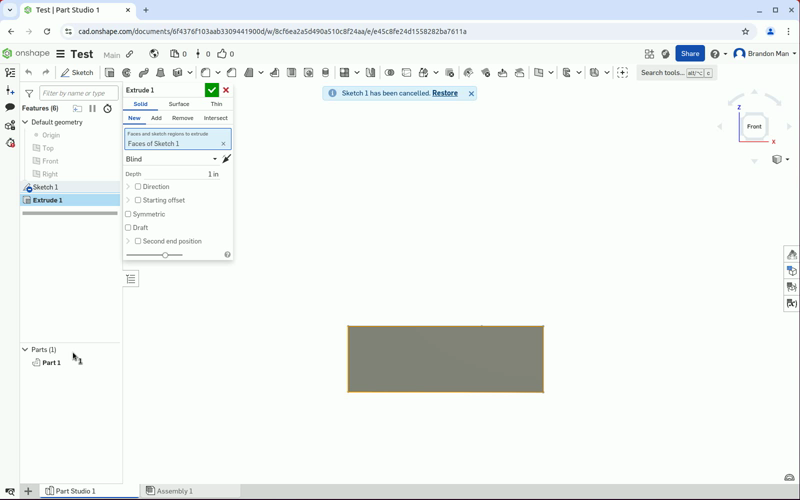
mouse_move(143, 106)
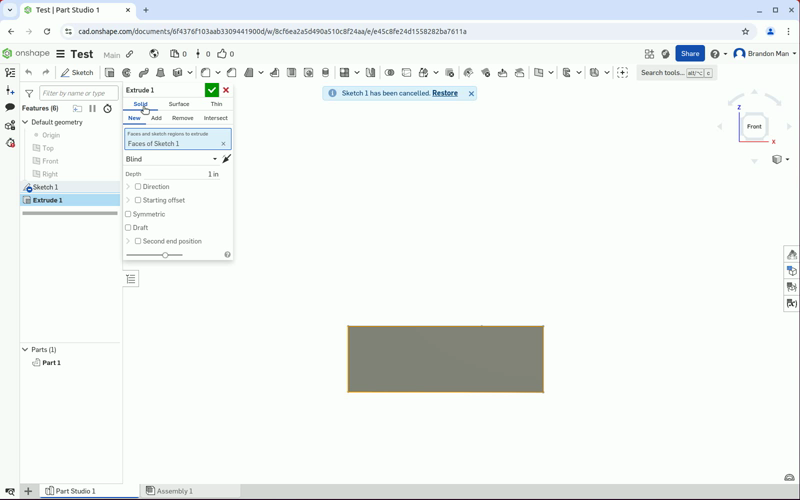
click(143, 106)
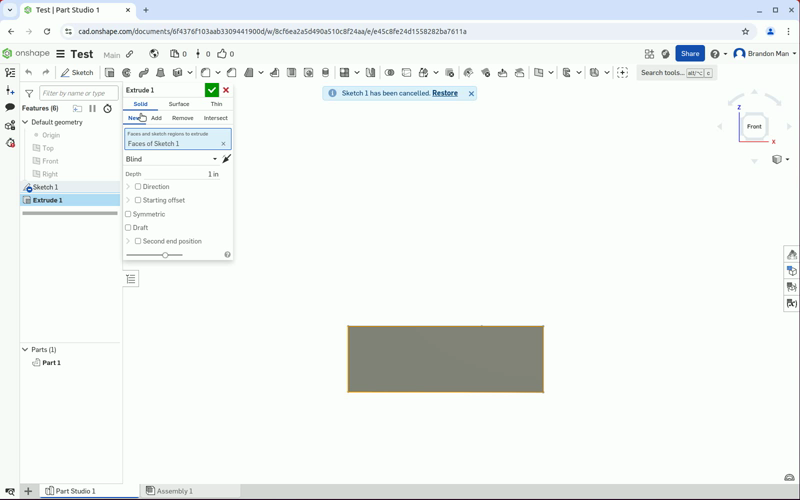
mouse_move(137, 120)
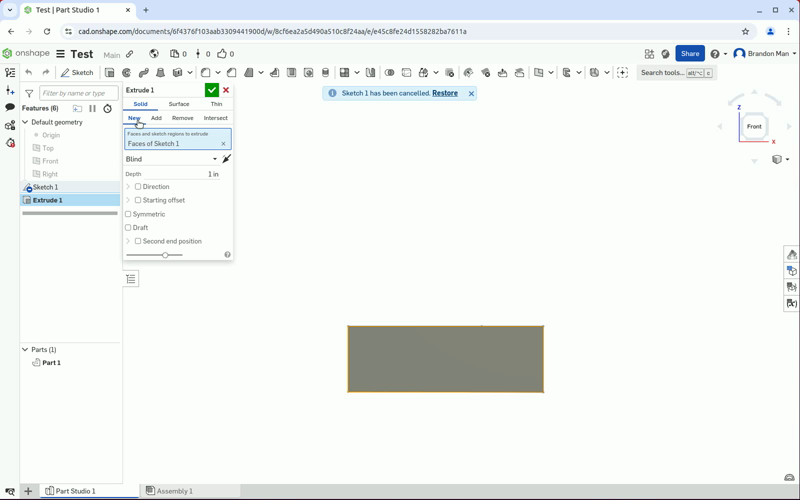
click(137, 120)
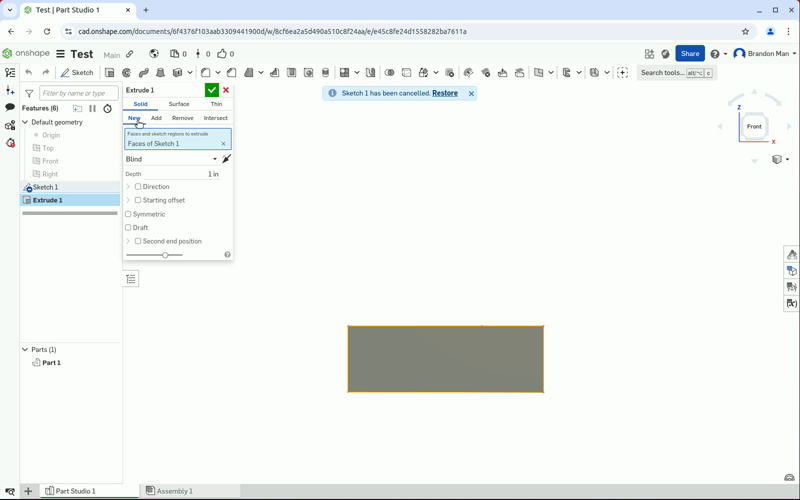
key(tab, 4)
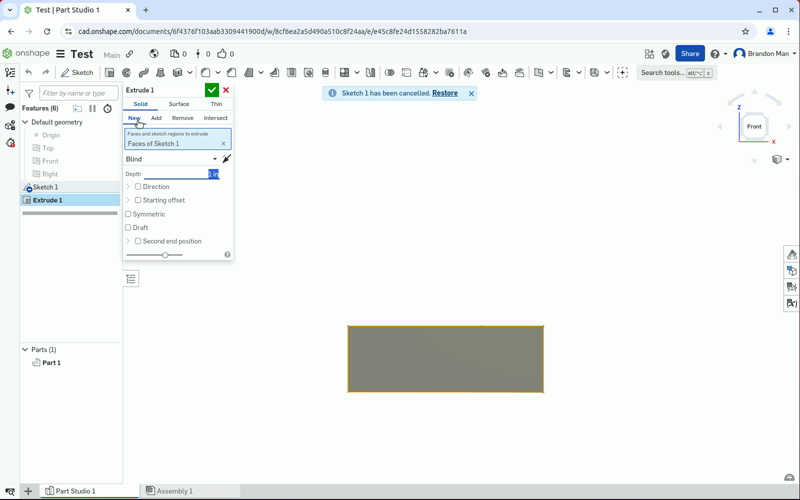
text(13.48)
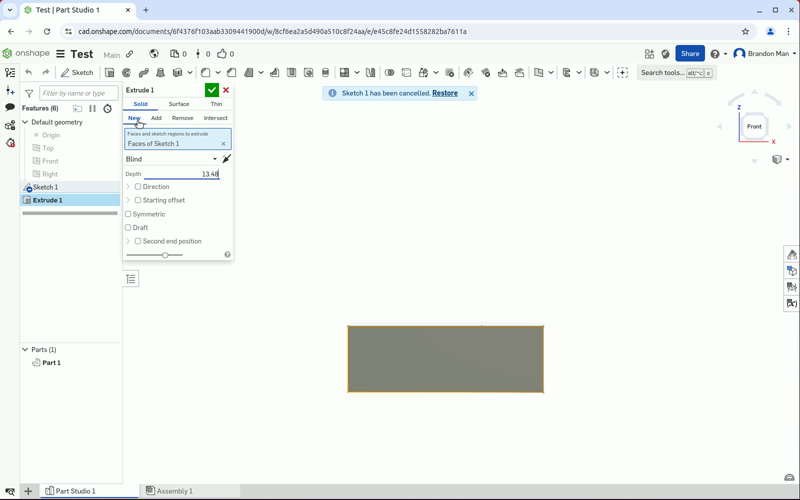
key(enter)
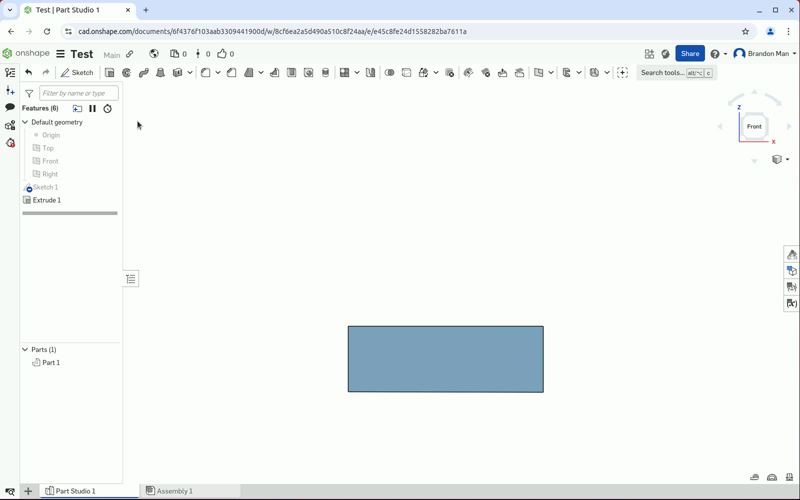
key(shift+h)
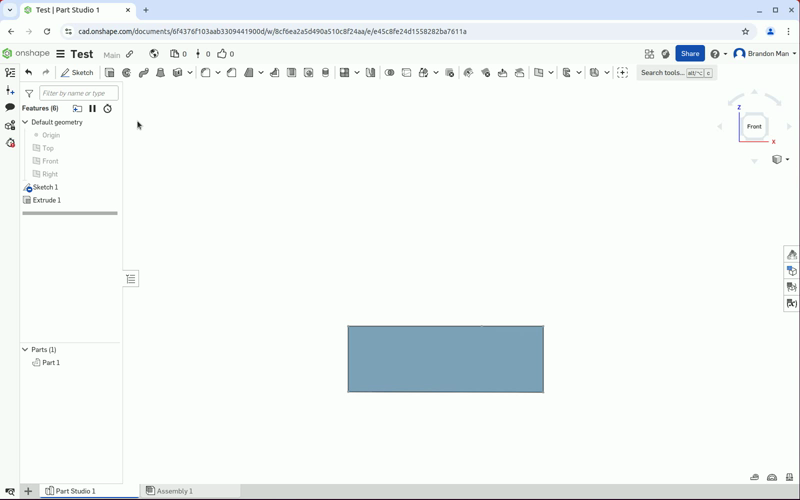
key(shift+h)
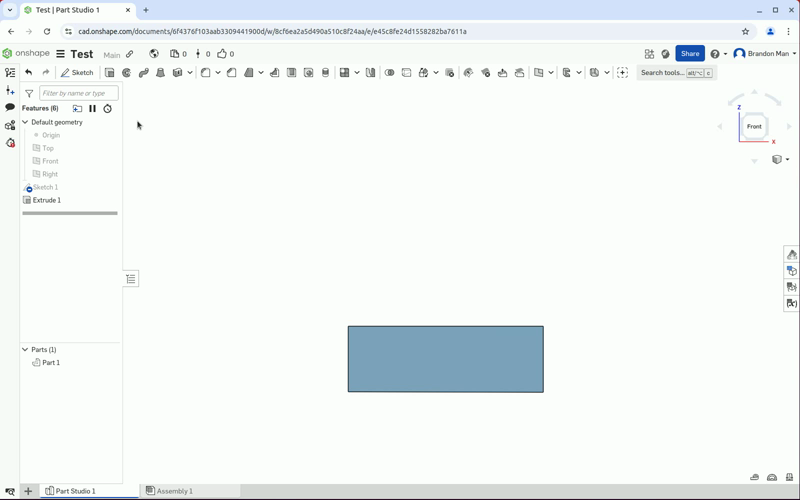
mouse_move(73, 189)
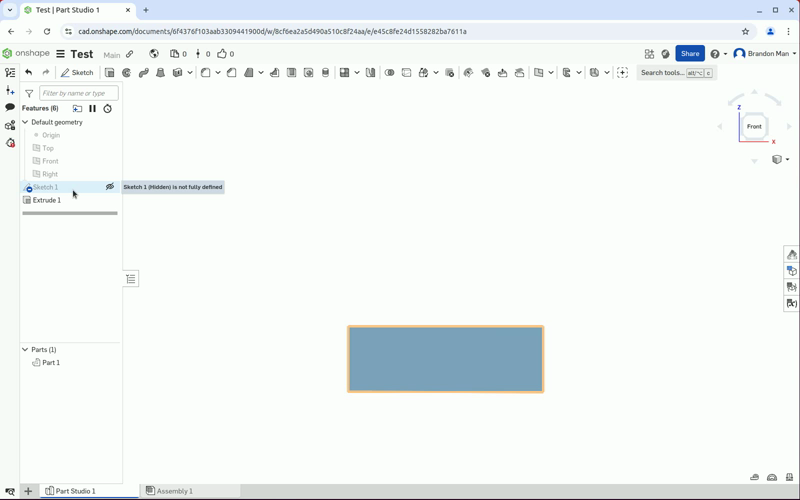
click(73, 189)
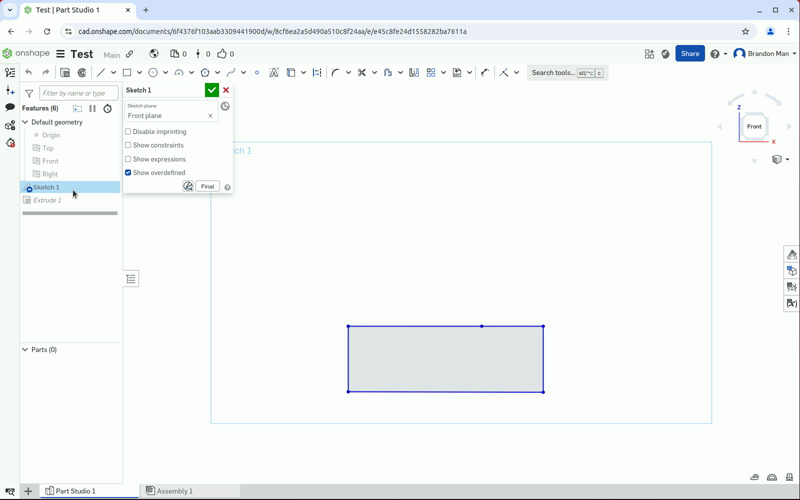
mouse_move(229, 92)
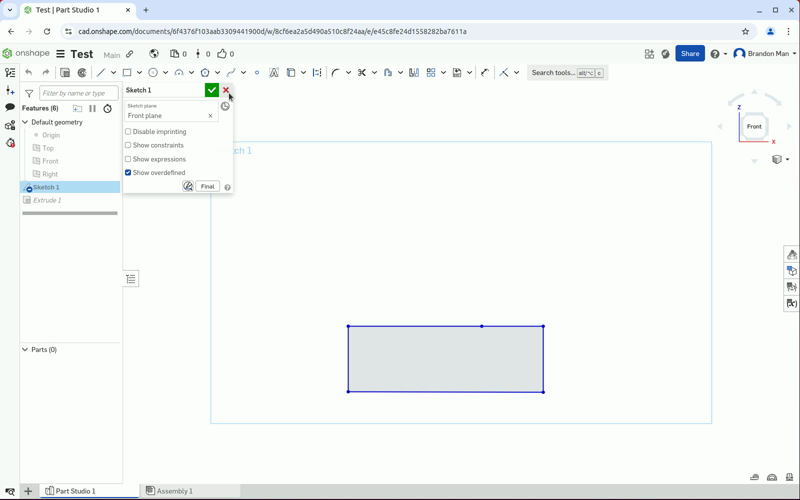
click(229, 92)
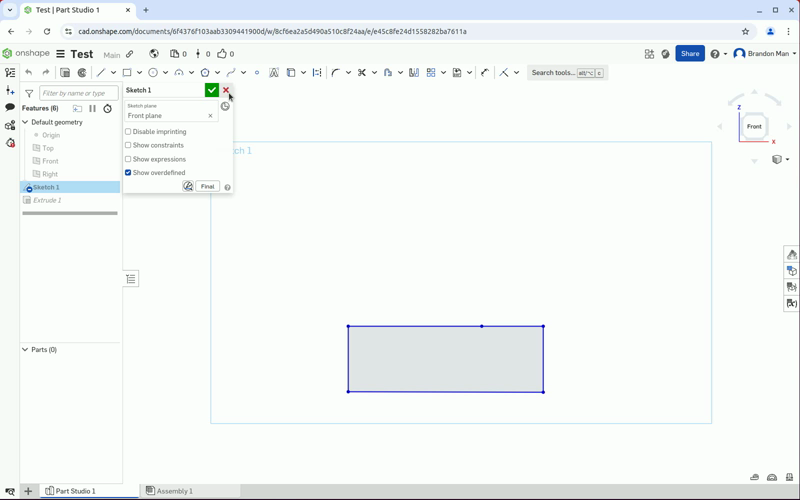
key(shift+s)
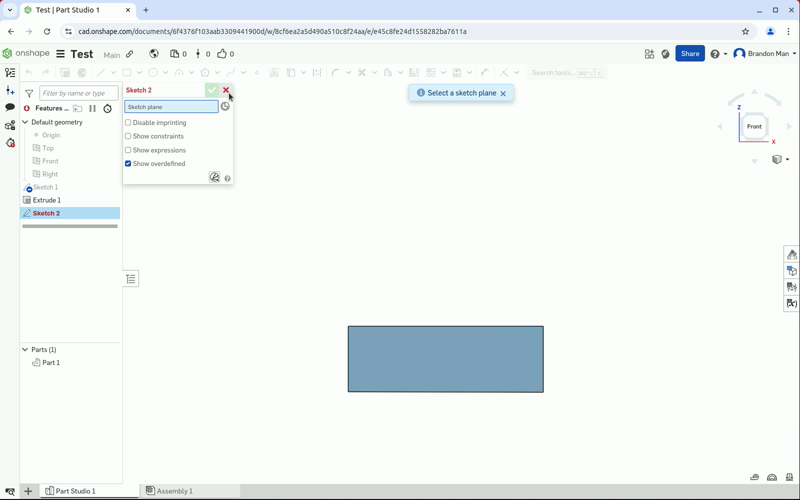
mouse_move(73, 163)
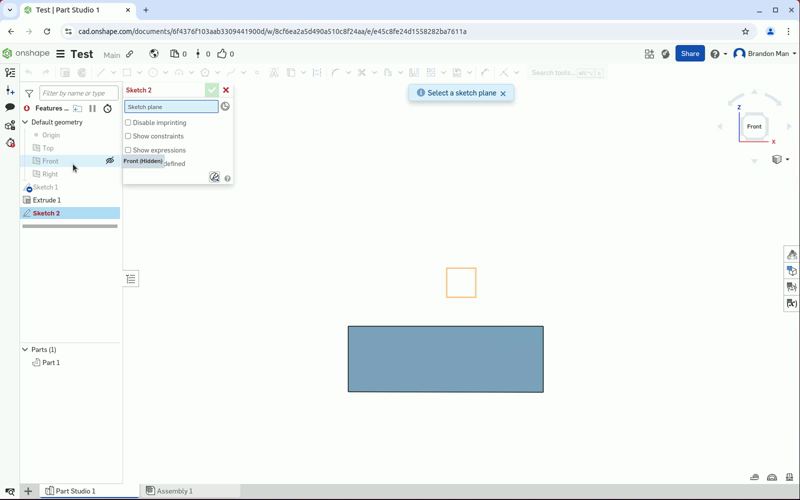
click(73, 163)
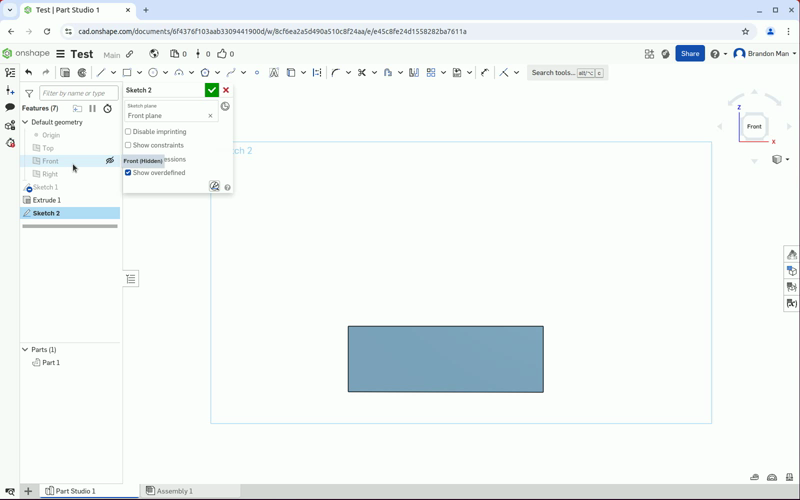
mouse_move(73, 352)
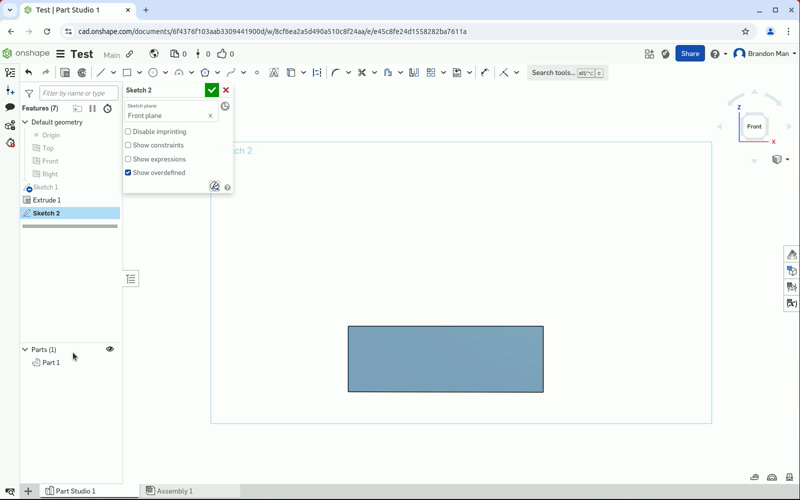
key(y)
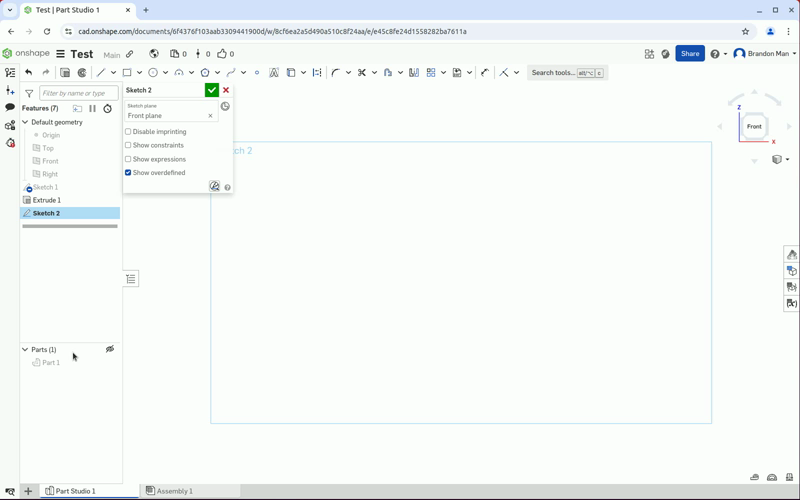
key(l)
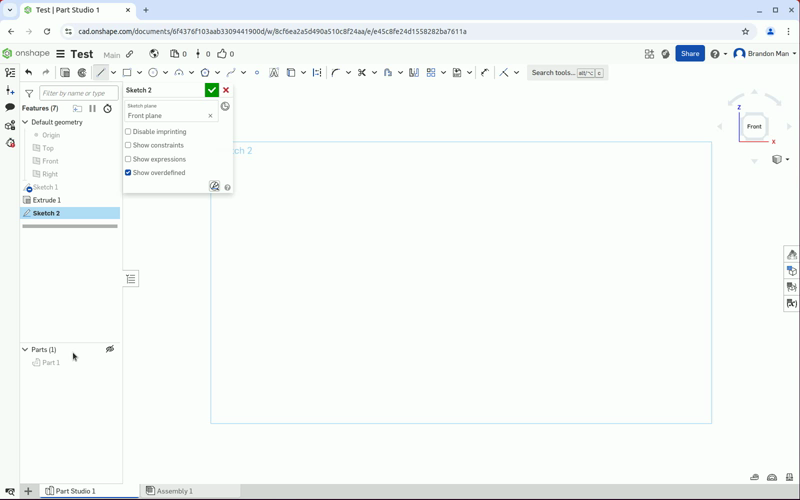
key_down(shift)
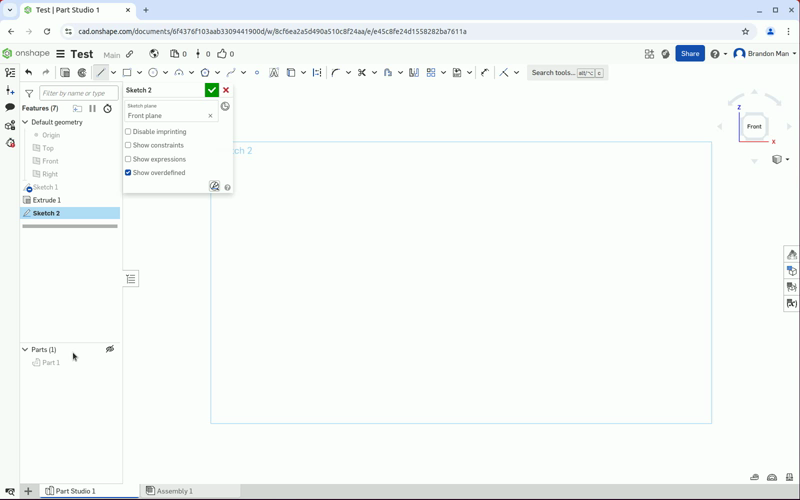
mouse_move(348, 260)
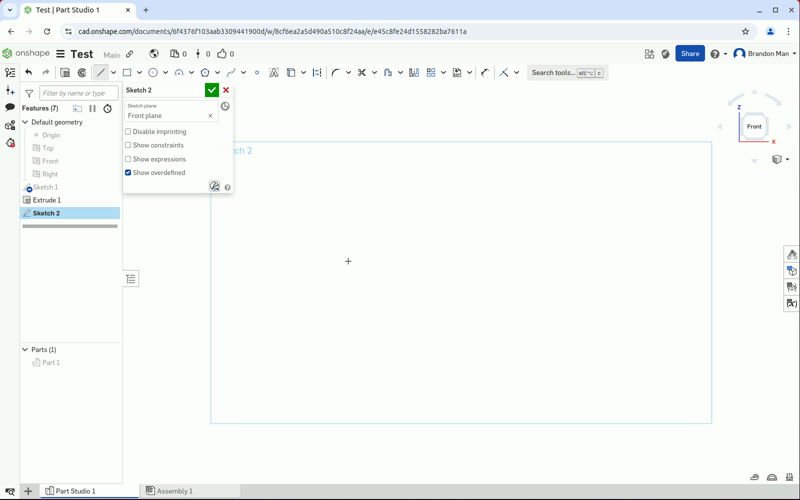
click(348, 260)
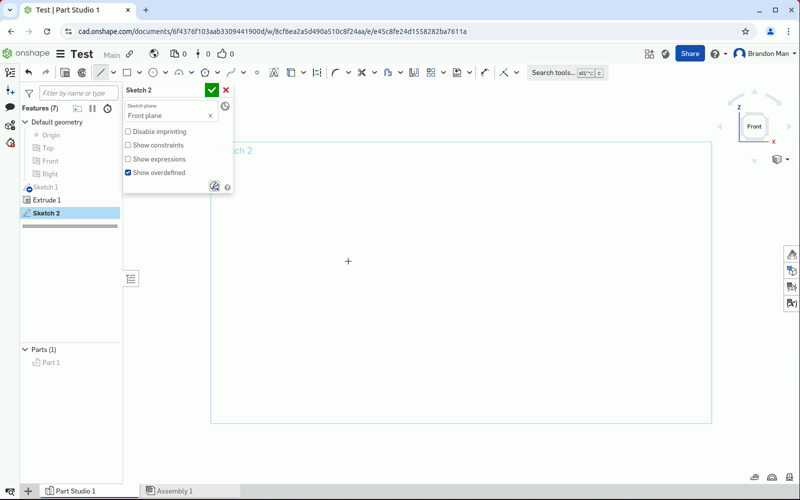
key_up(shift)
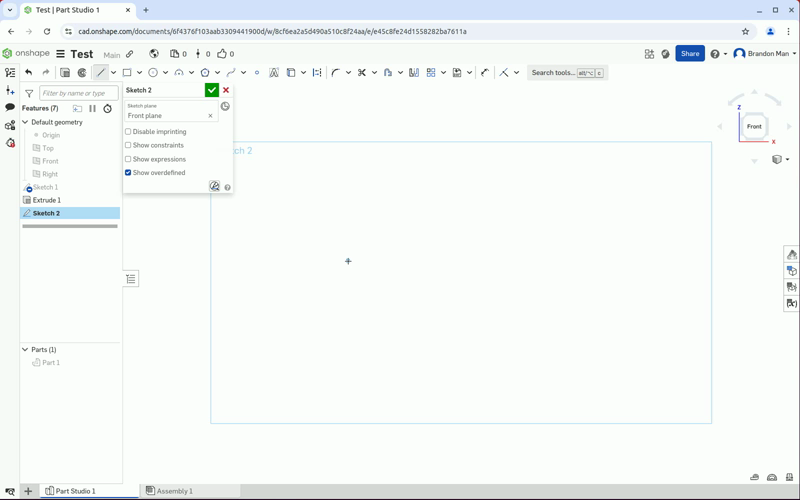
key_down(shift)
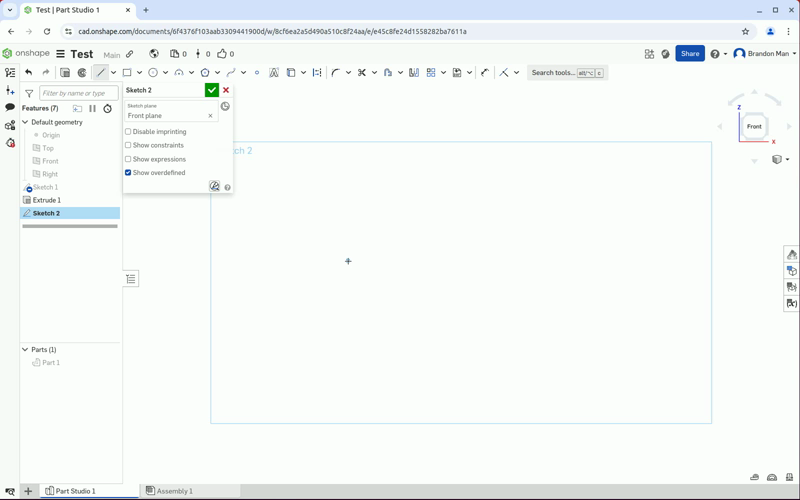
mouse_move(414, 260)
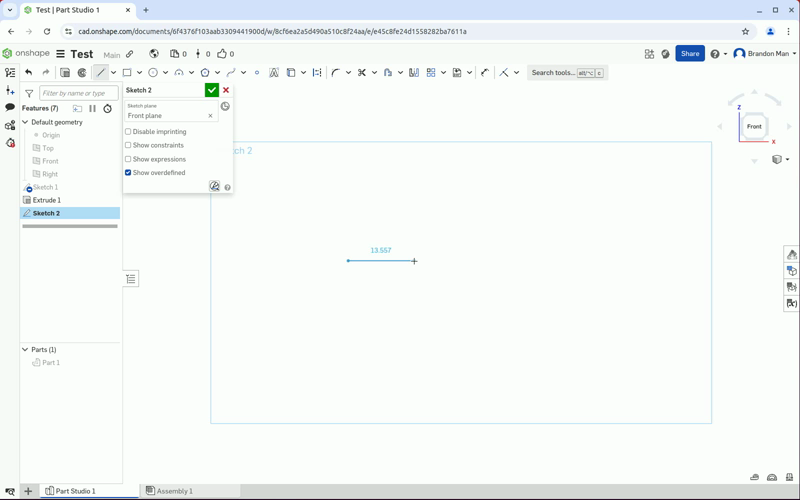
click(414, 260)
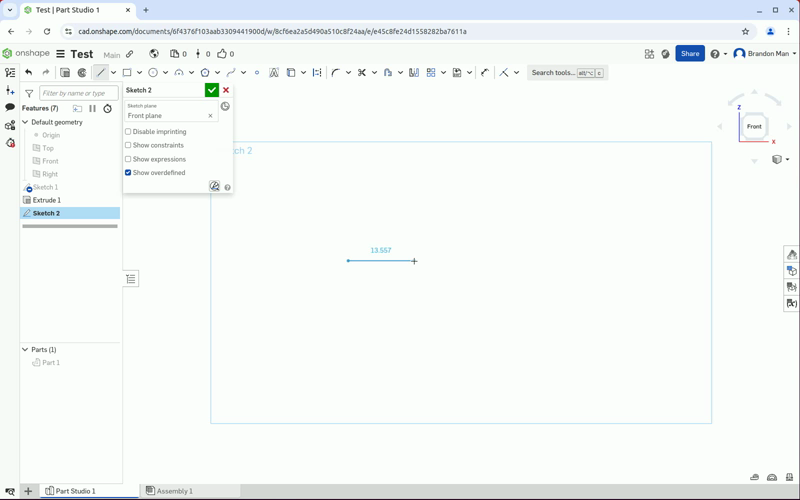
key_up(shift)
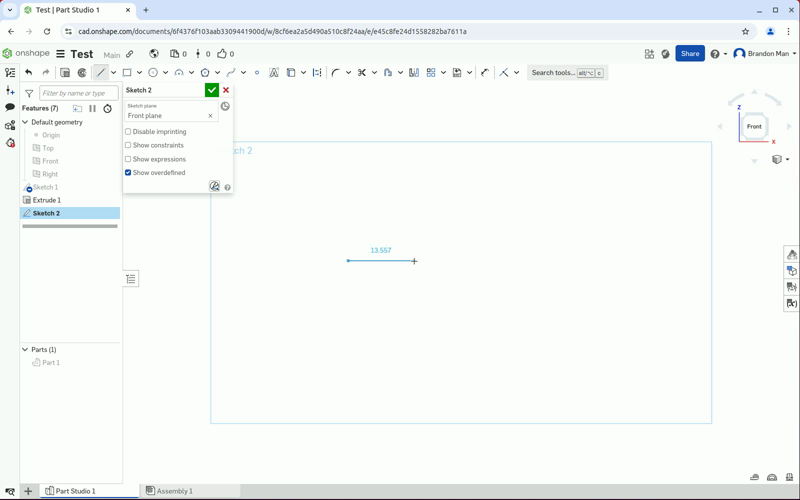
key_down(shift)
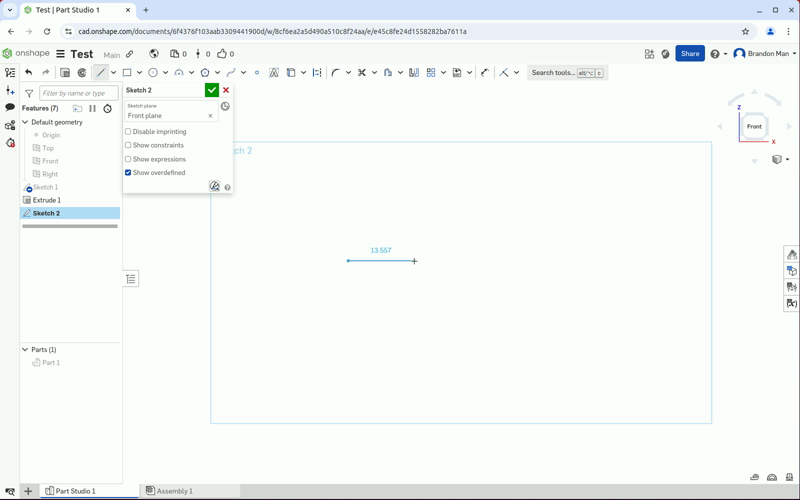
mouse_move(414, 194)
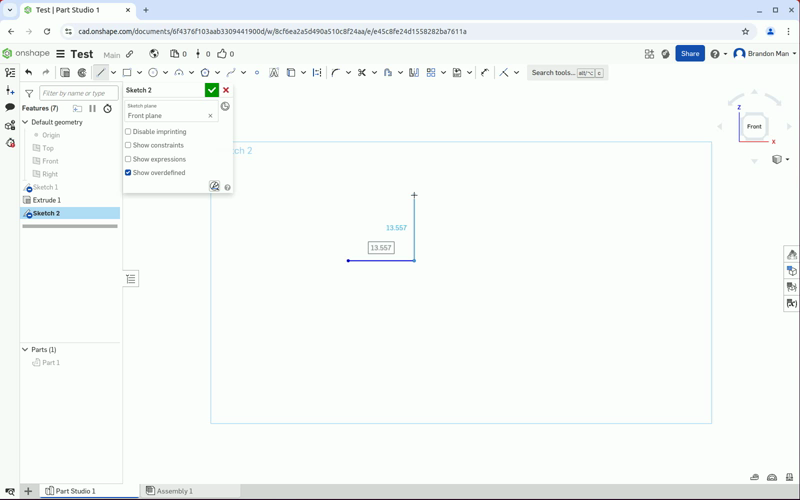
click(414, 194)
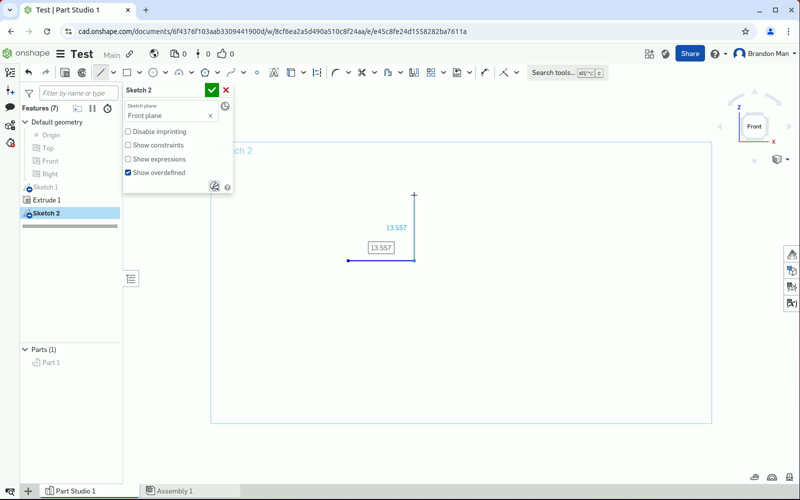
key_up(shift)
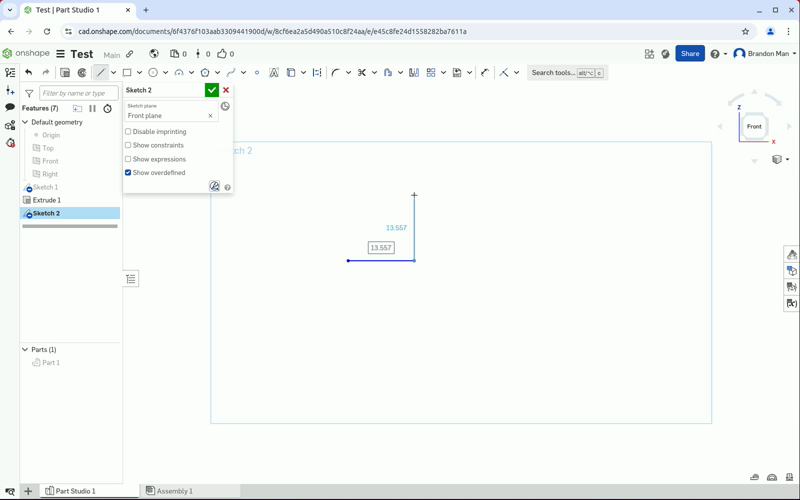
key_down(shift)
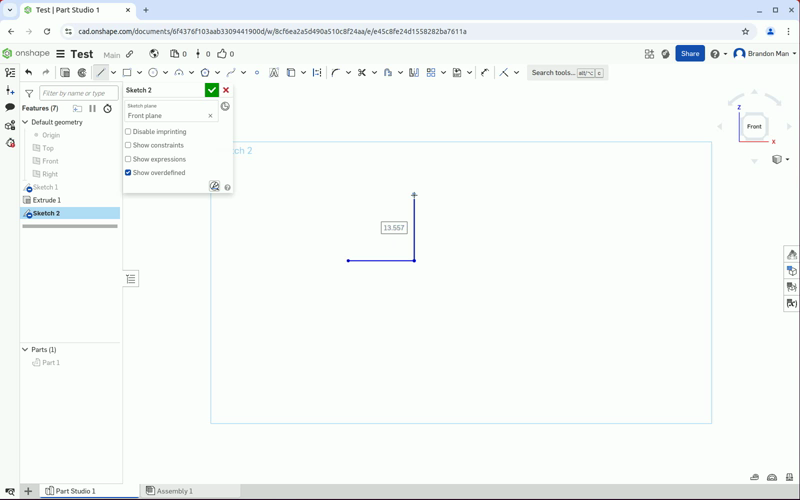
mouse_move(348, 194)
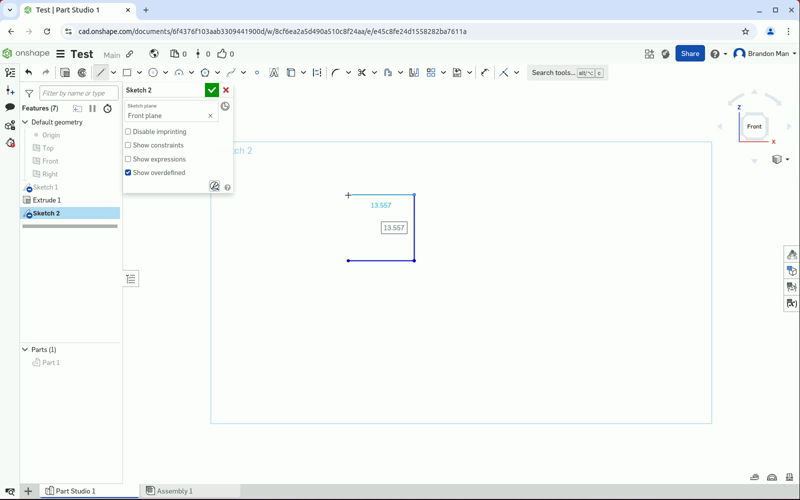
click(348, 194)
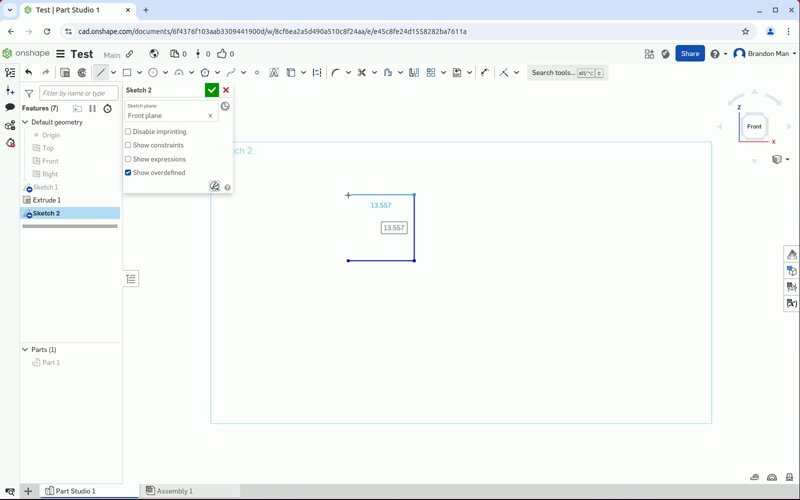
key_up(shift)
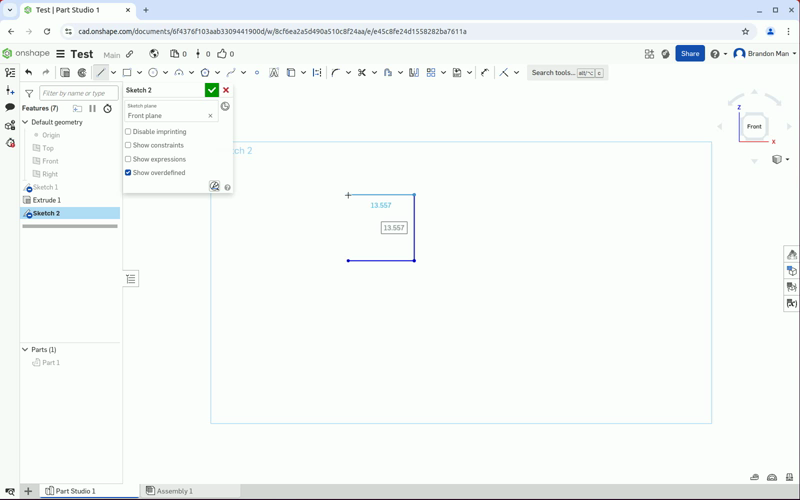
key_down(shift)
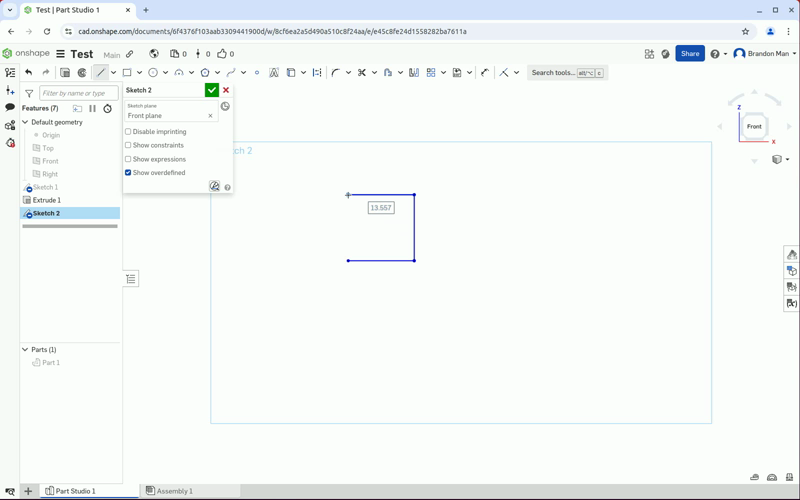
mouse_move(348, 260)
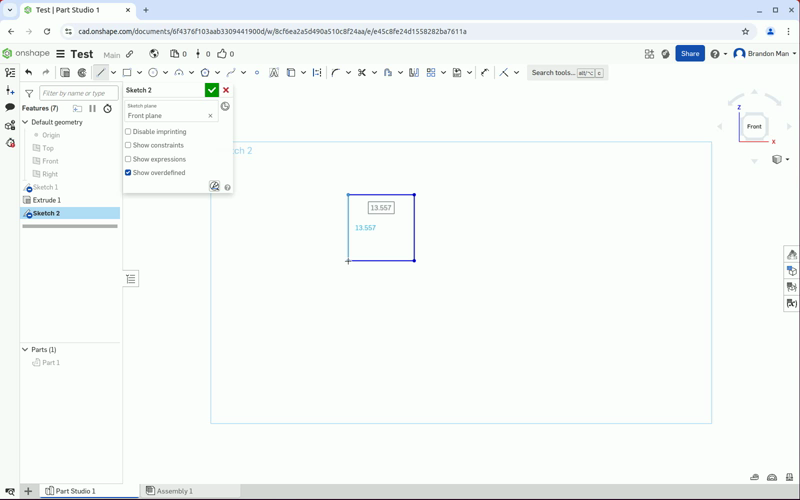
key_up(shift)
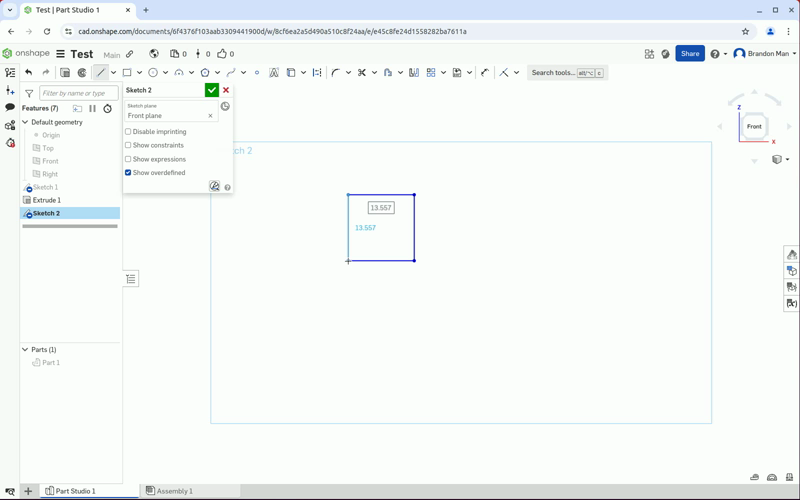
click(348, 260)
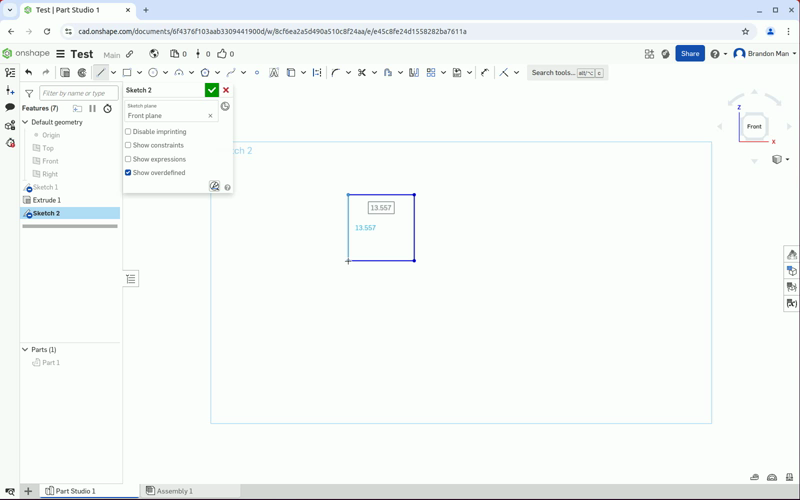
key(esc)
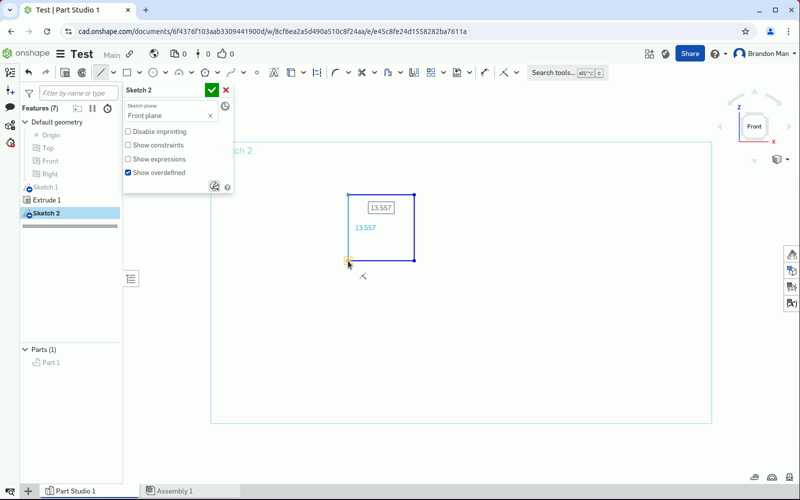
mouse_move(404, 212)
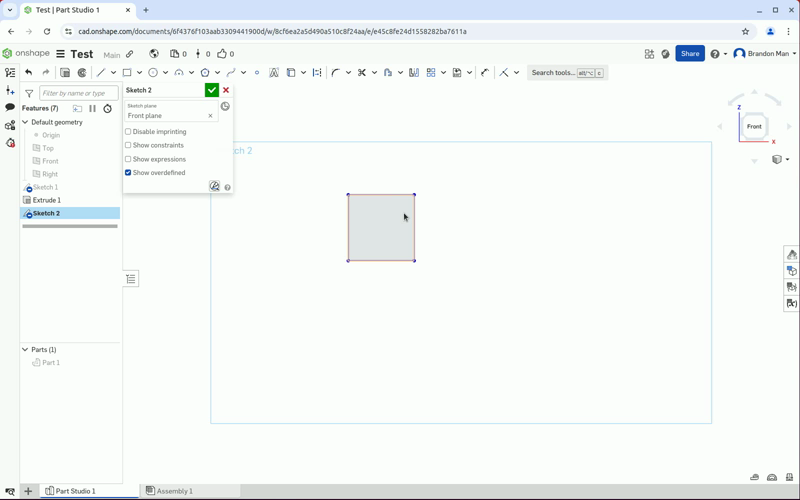
click(404, 212)
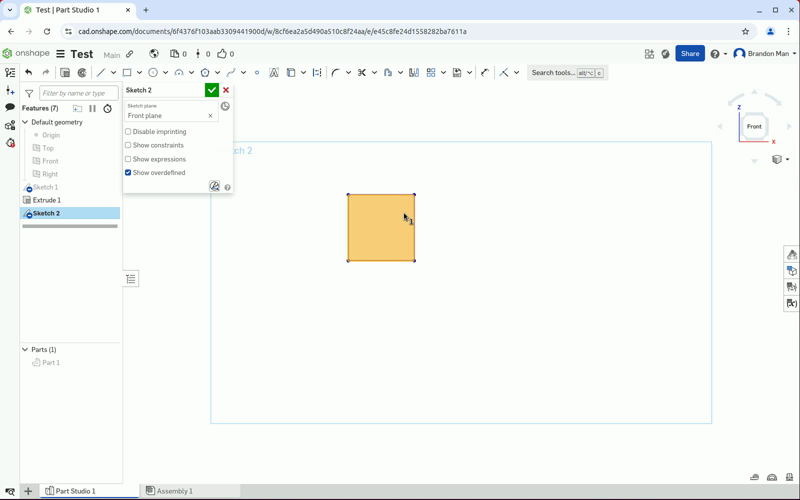
mouse_move(73, 352)
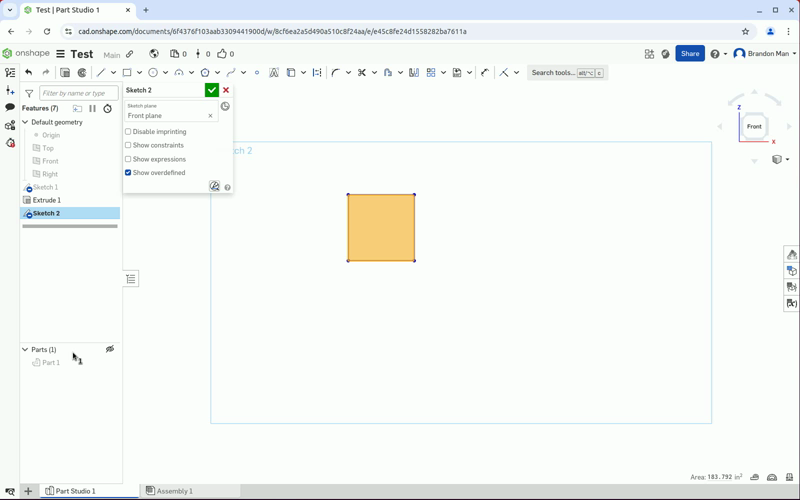
key(shift+y)
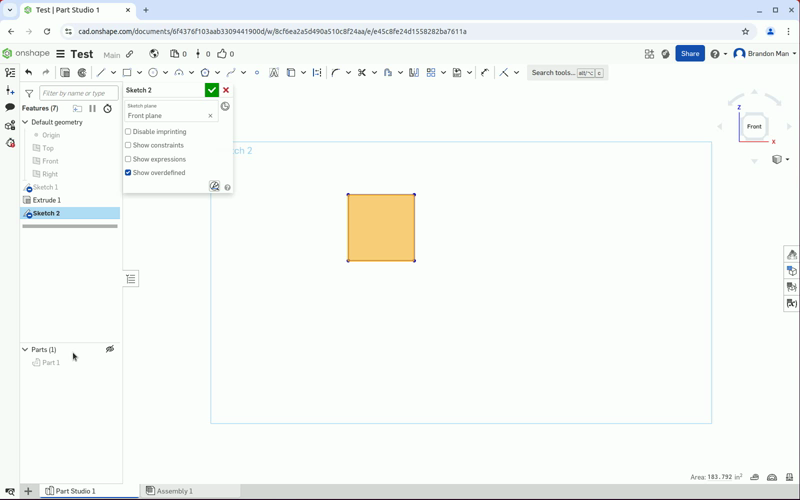
key(shift+e)
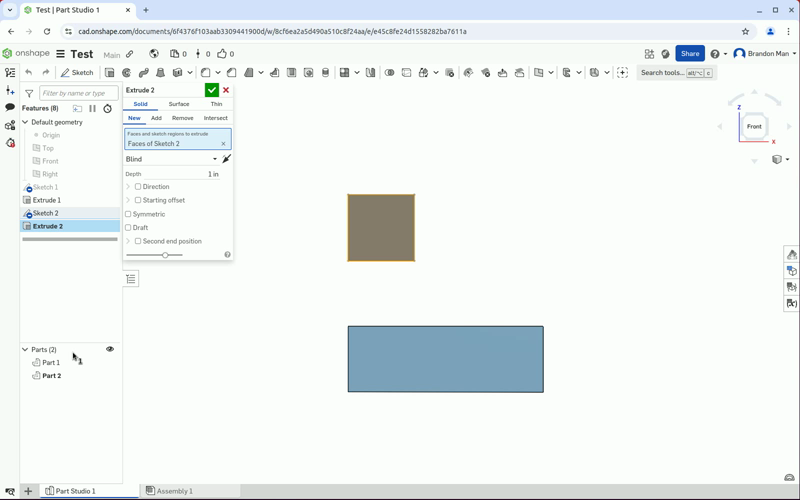
mouse_move(143, 106)
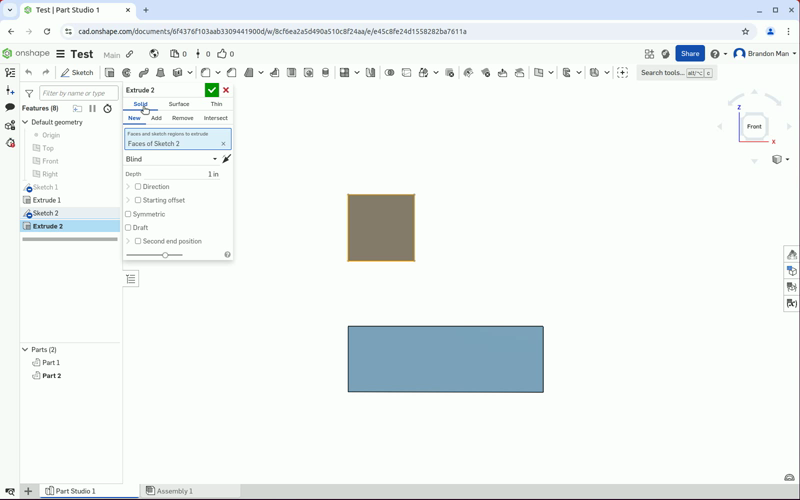
click(143, 106)
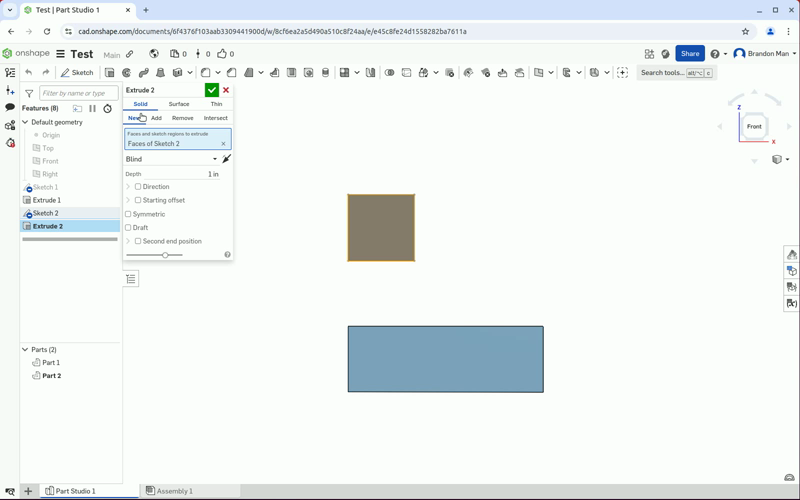
mouse_move(137, 120)
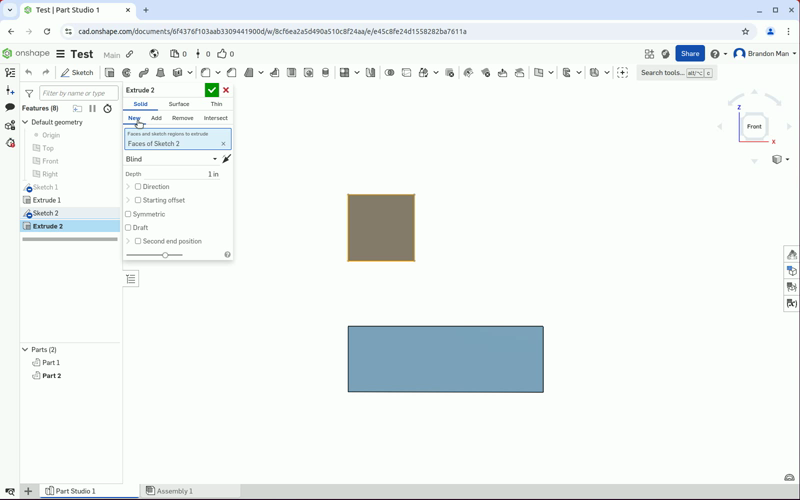
click(137, 120)
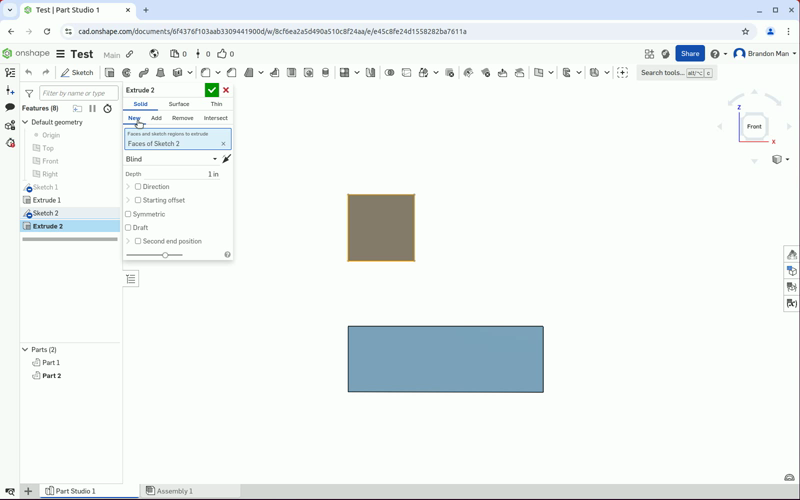
key(tab, 4)
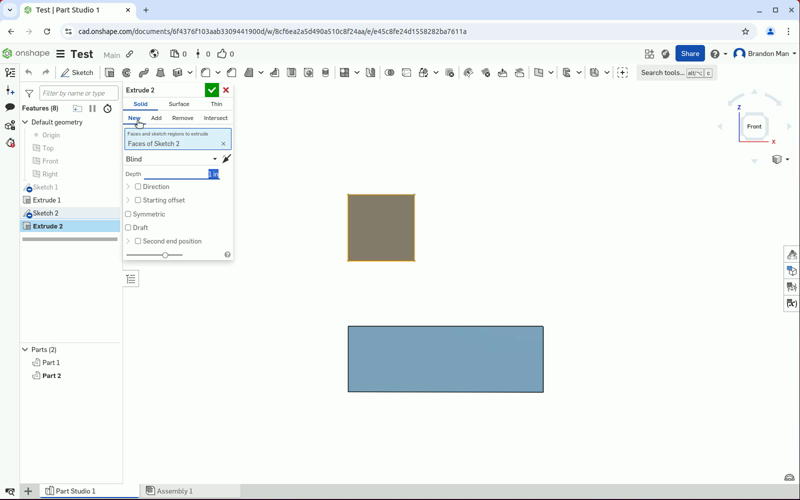
text(13.48)
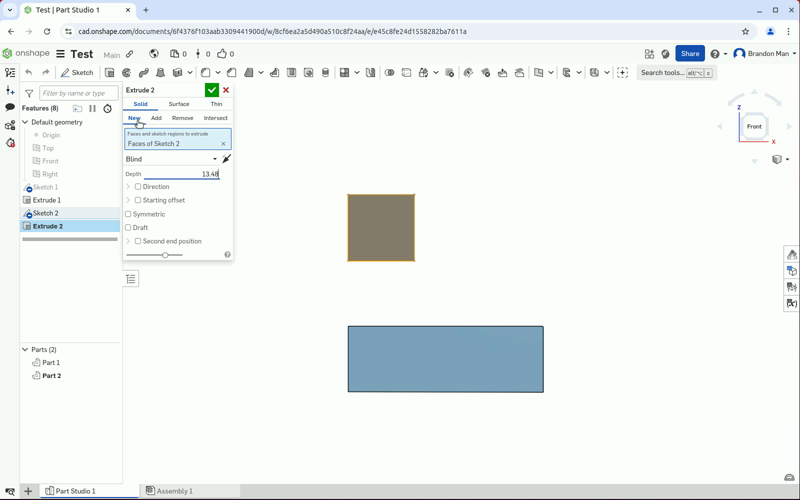
key(enter)
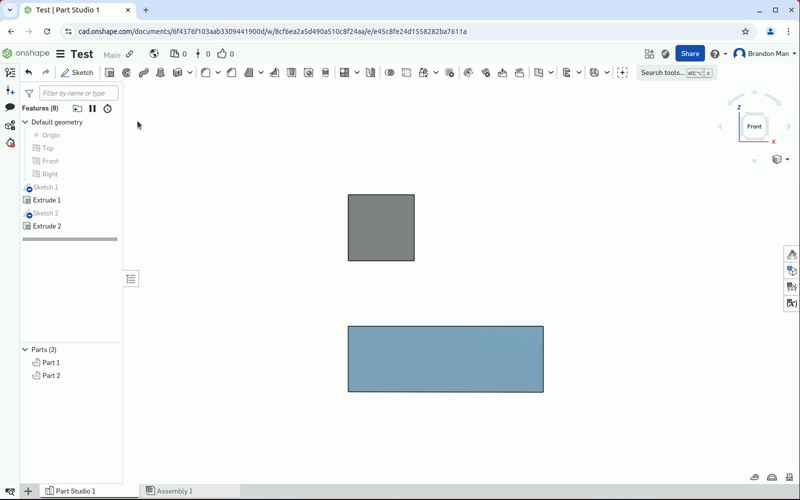
key(shift+h)
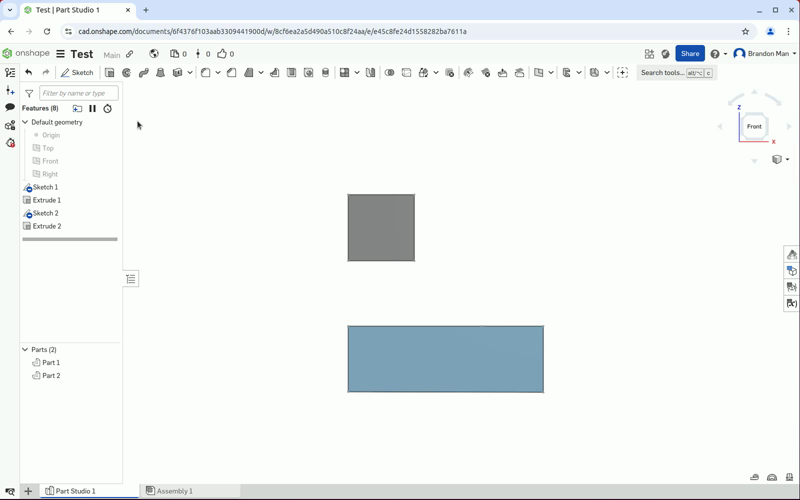
key(shift+h)
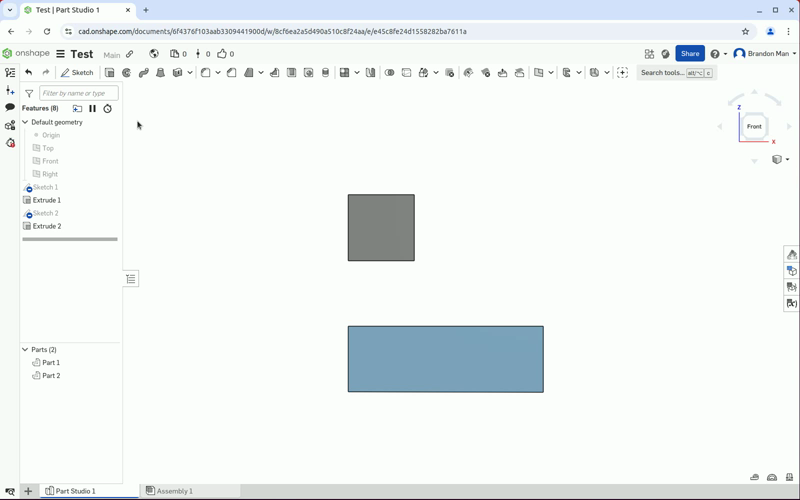
mouse_move(73, 189)
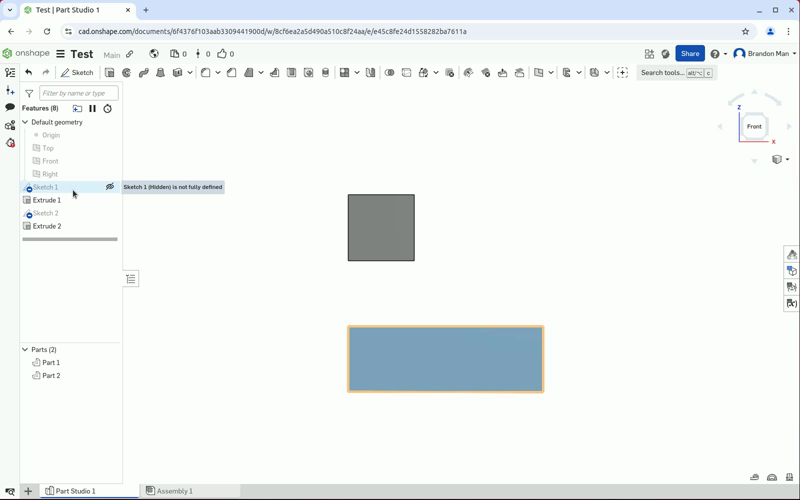
click(73, 189)
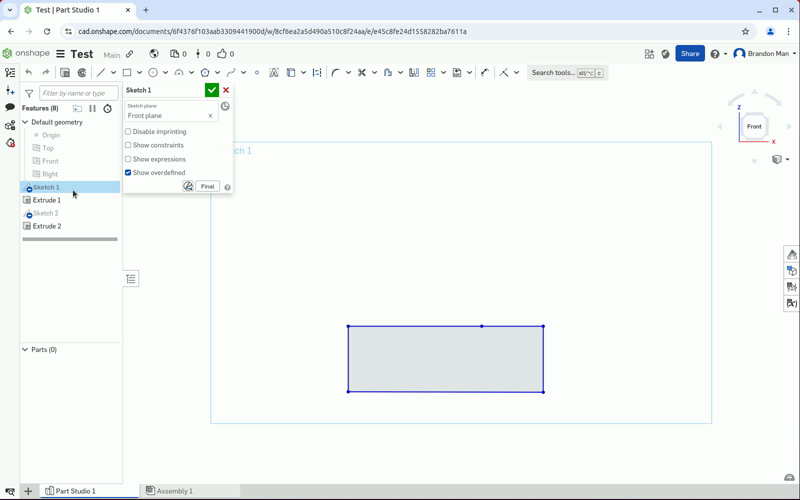
mouse_move(229, 92)
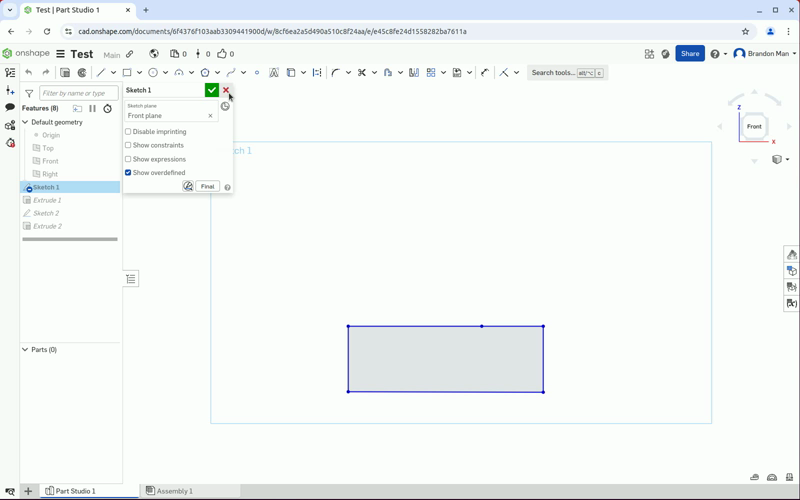
click(229, 92)
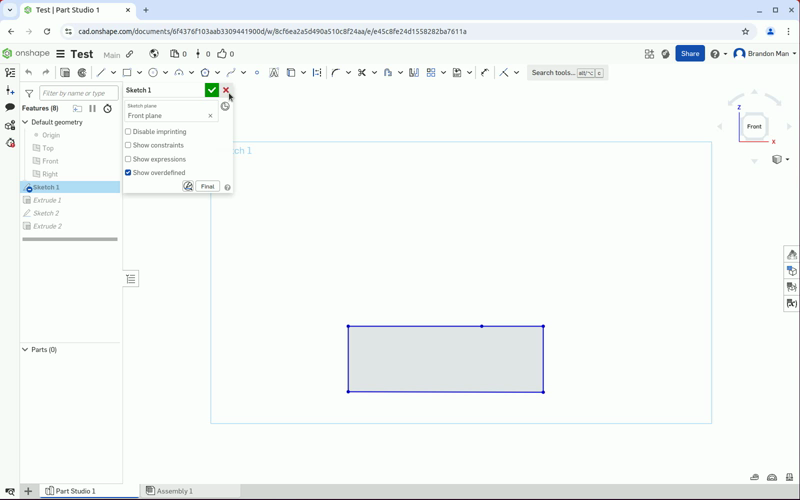
key(shift+s)
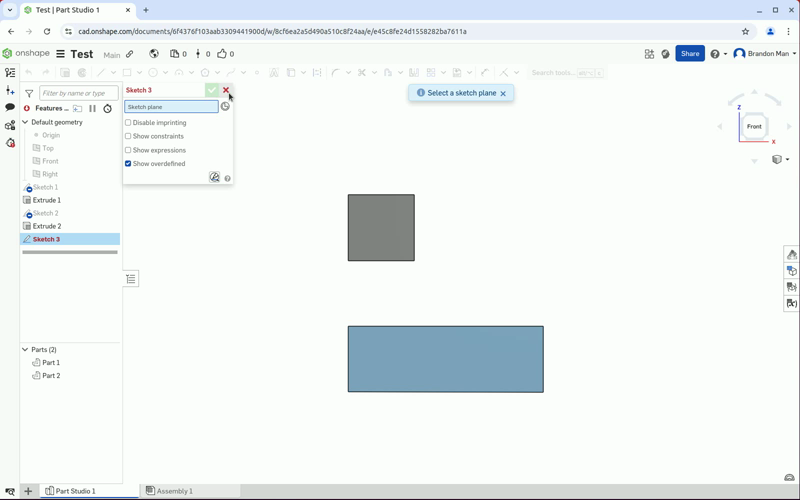
mouse_move(73, 163)
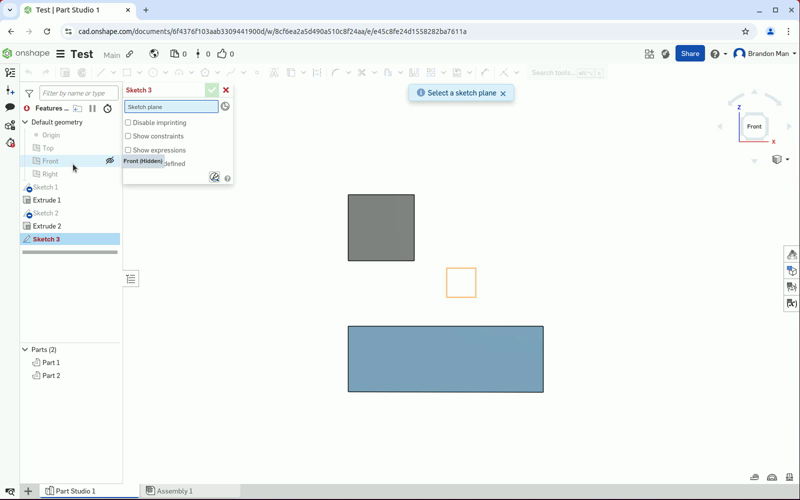
click(73, 163)
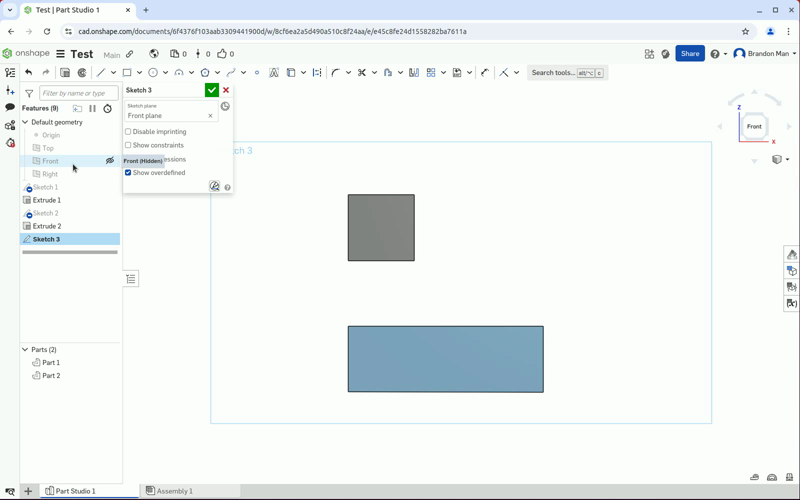
mouse_move(73, 352)
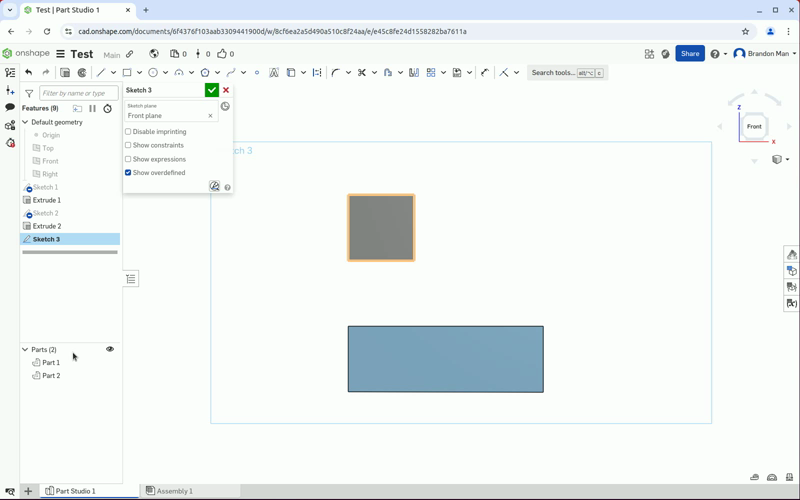
key(y)
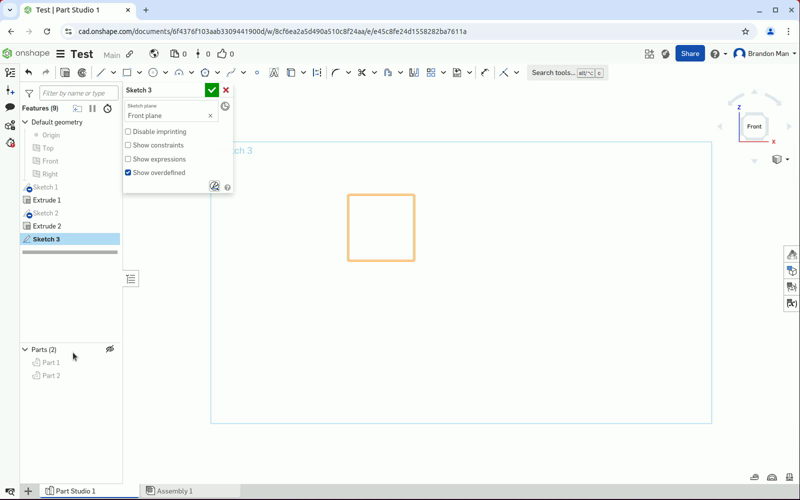
key(l)
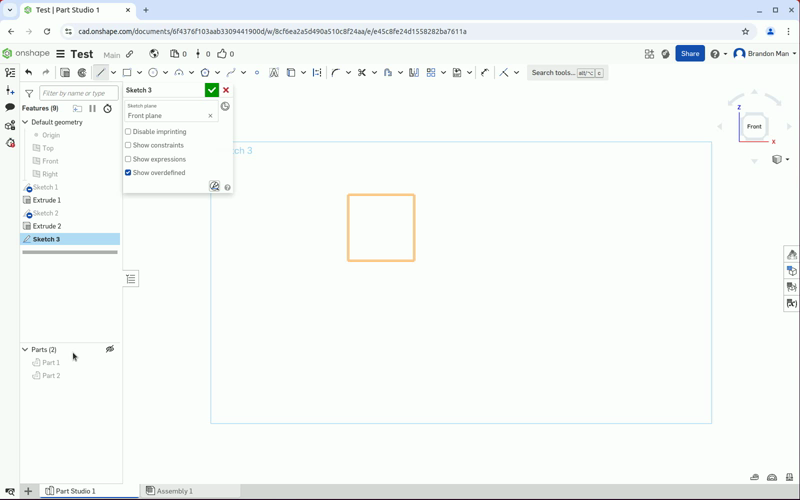
key_down(shift)
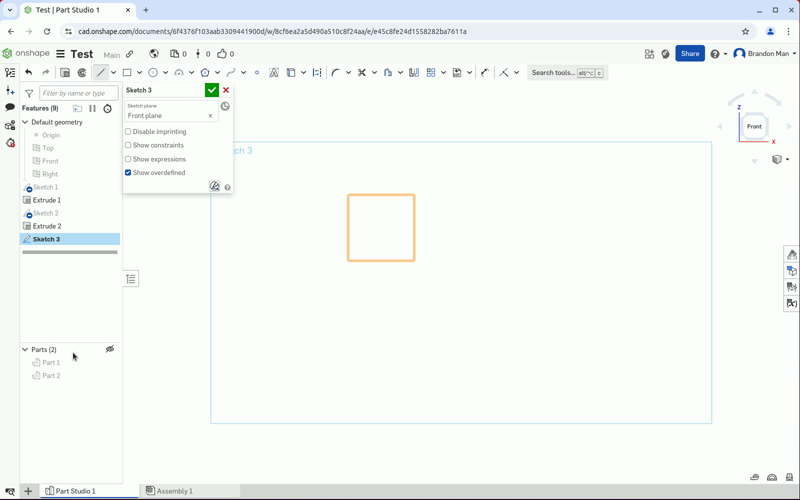
mouse_move(348, 326)
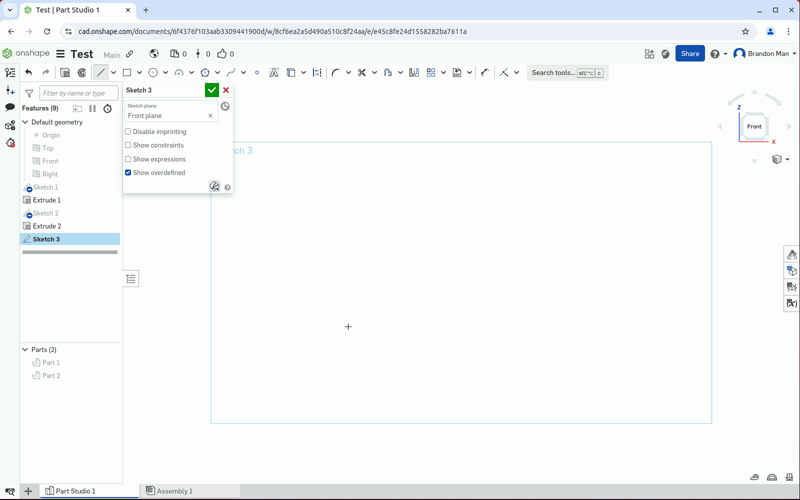
click(348, 326)
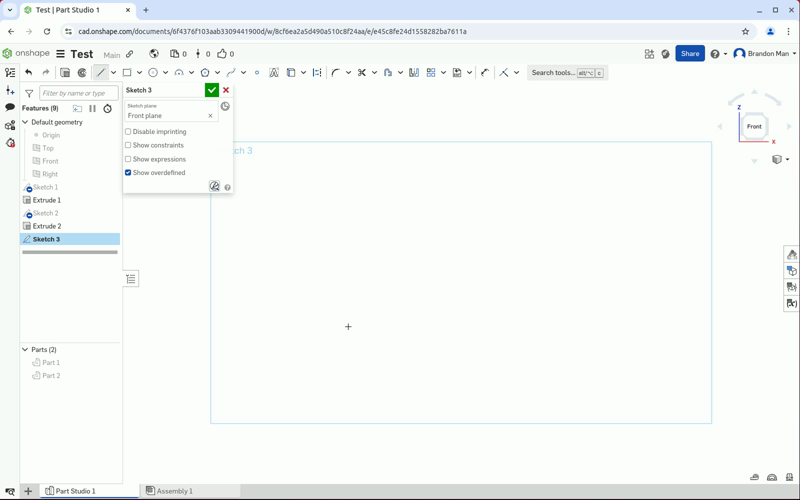
key_up(shift)
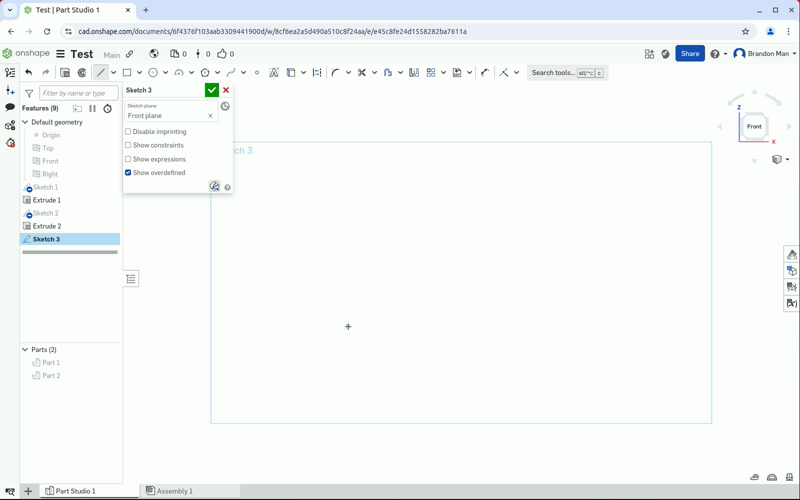
key_down(shift)
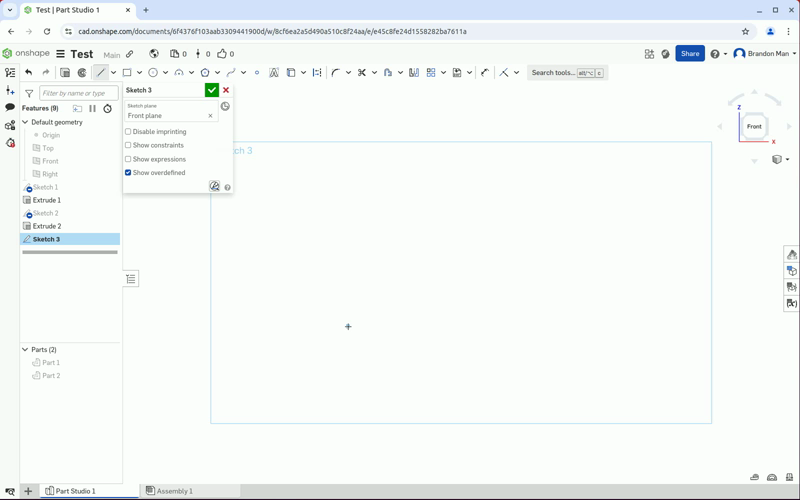
mouse_move(481, 326)
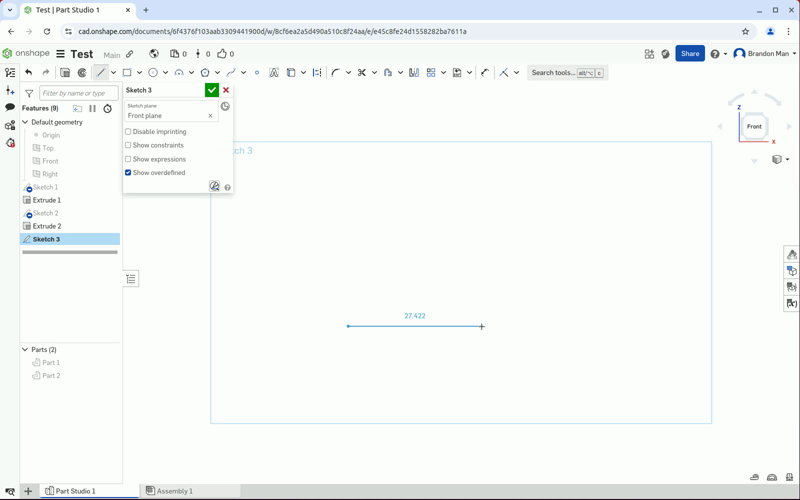
click(481, 326)
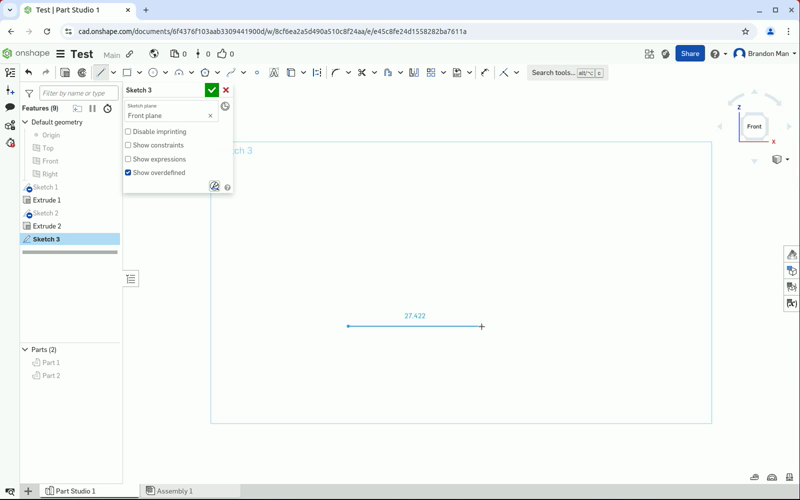
key_up(shift)
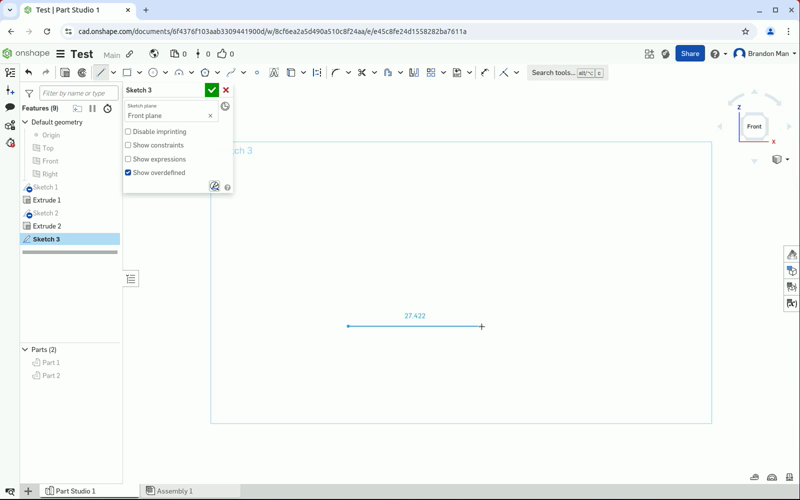
key_down(shift)
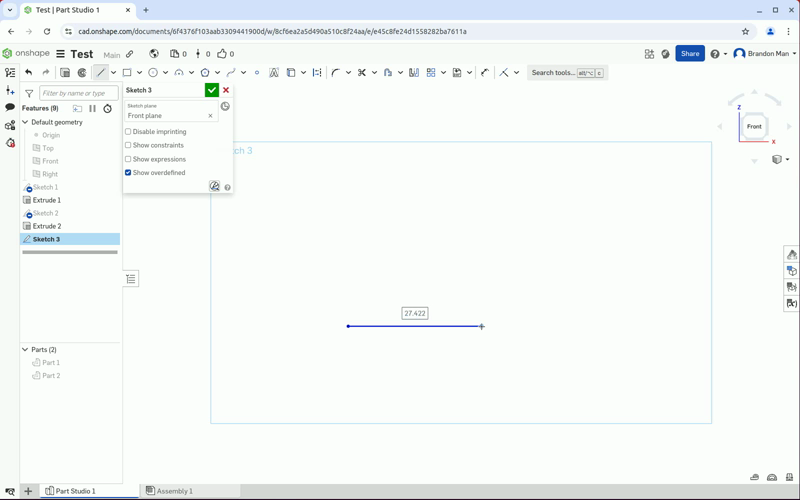
mouse_move(481, 261)
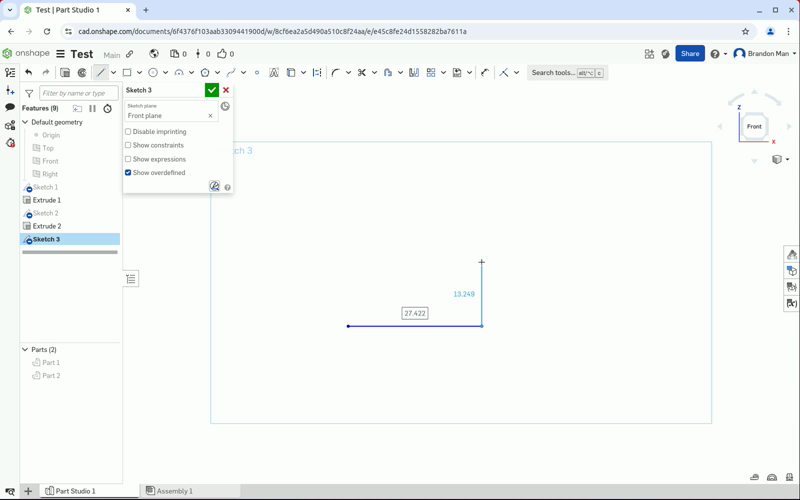
click(481, 261)
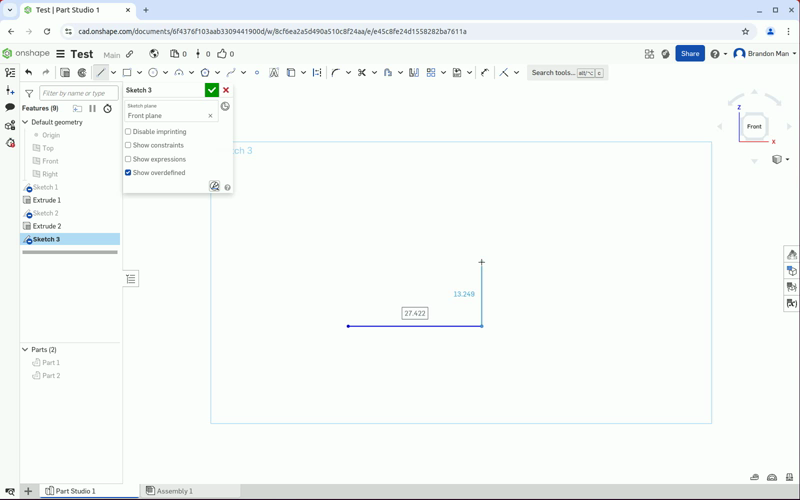
key_up(shift)
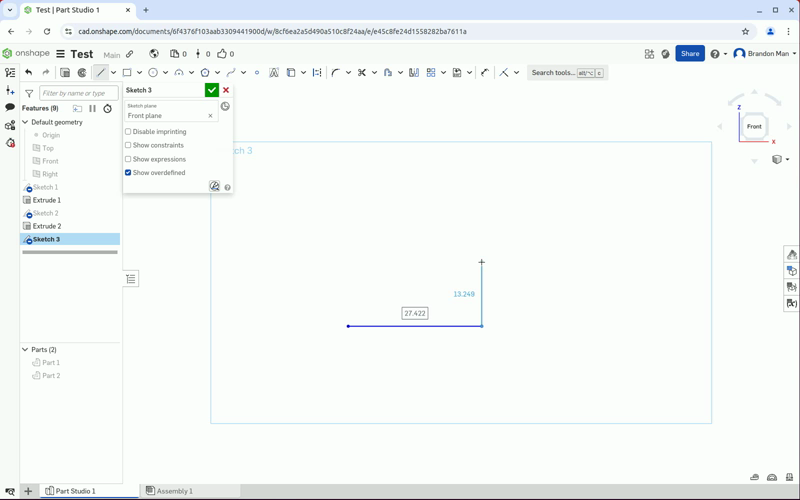
key_down(shift)
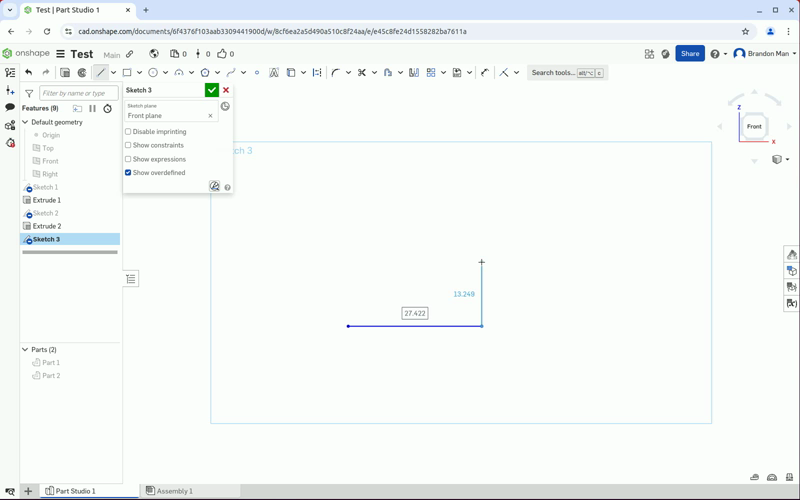
mouse_move(412, 261)
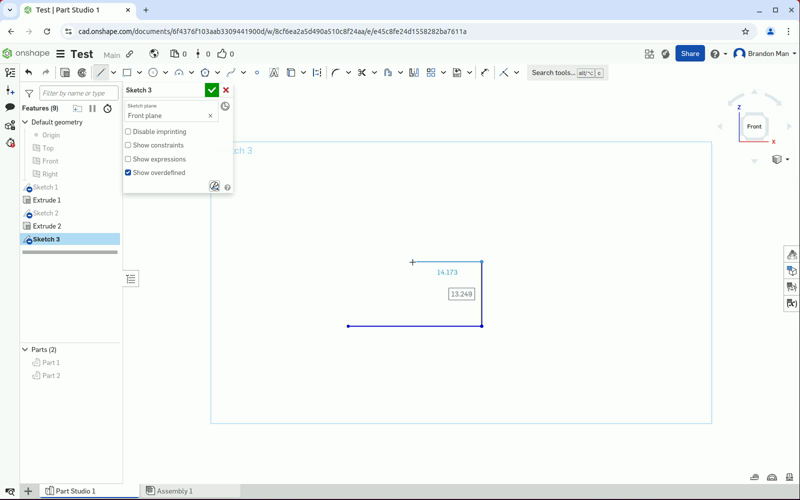
click(412, 261)
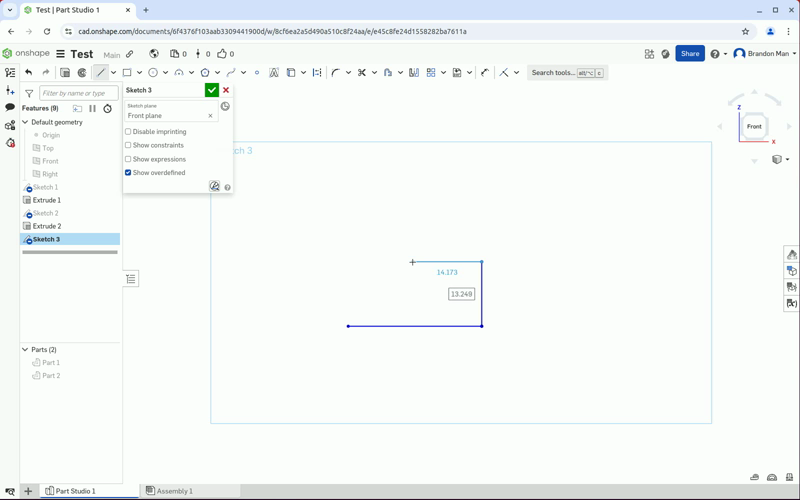
key_up(shift)
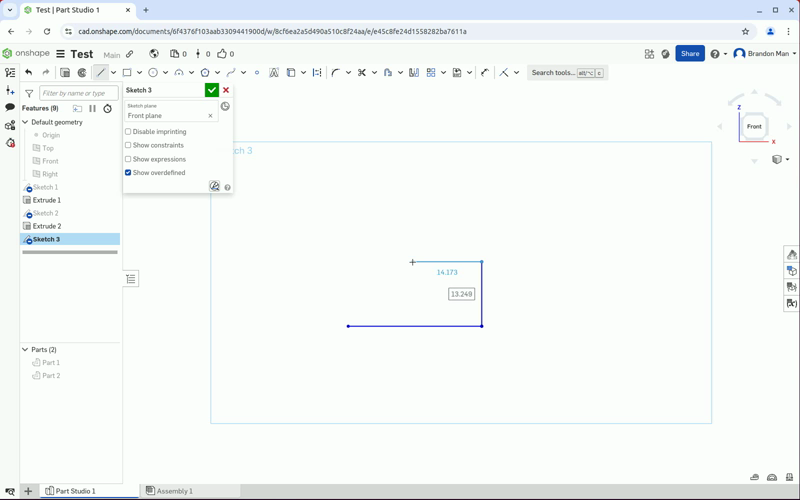
key_down(shift)
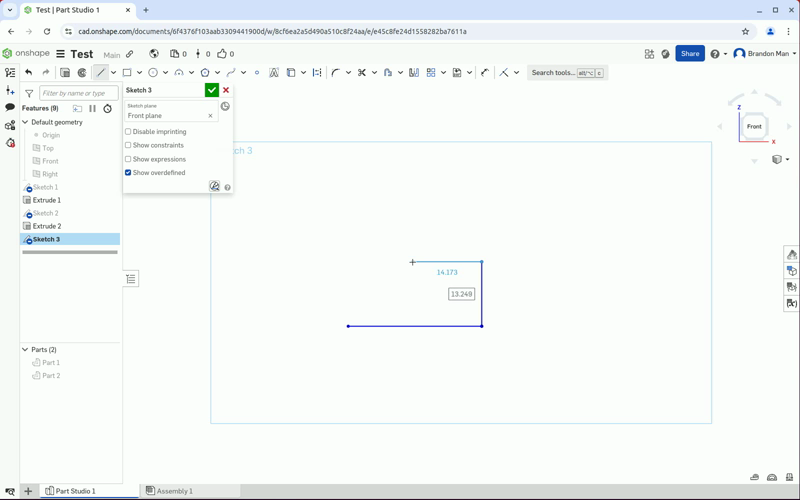
mouse_move(348, 261)
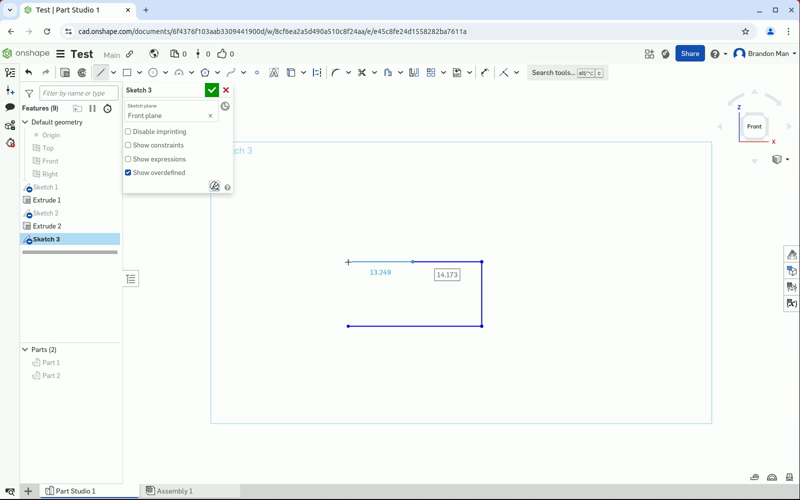
click(348, 261)
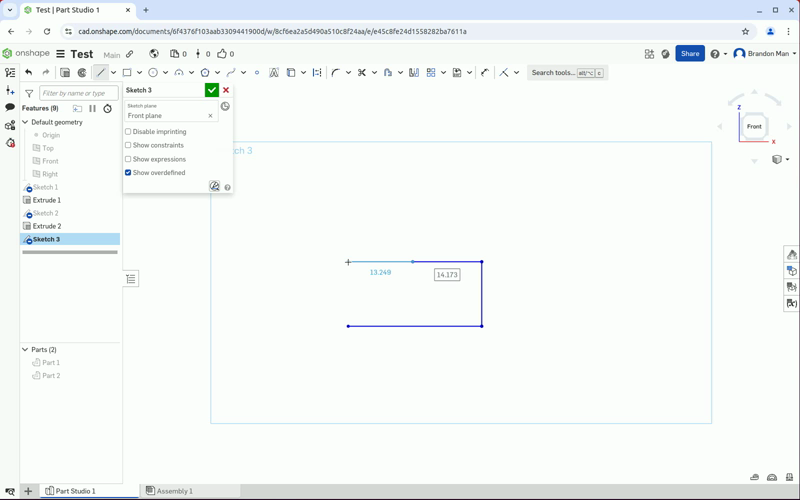
key_up(shift)
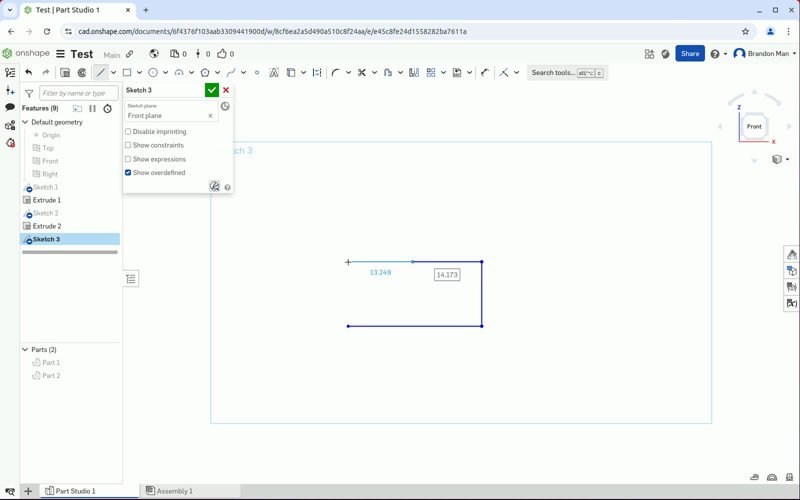
key_down(shift)
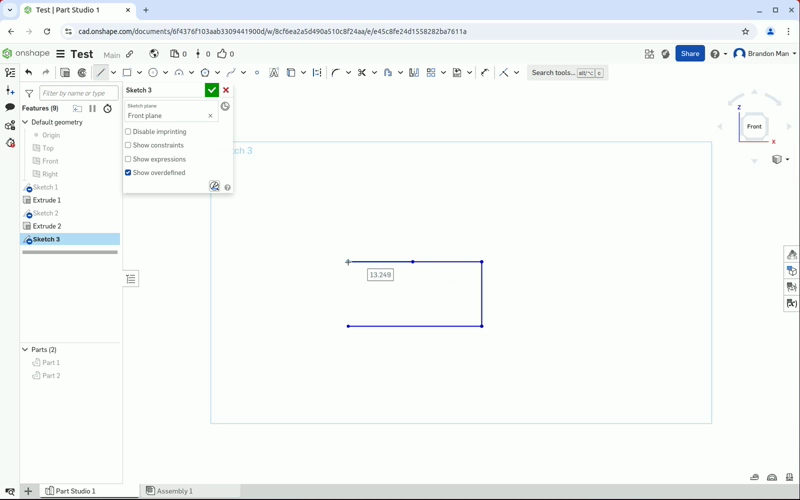
mouse_move(348, 326)
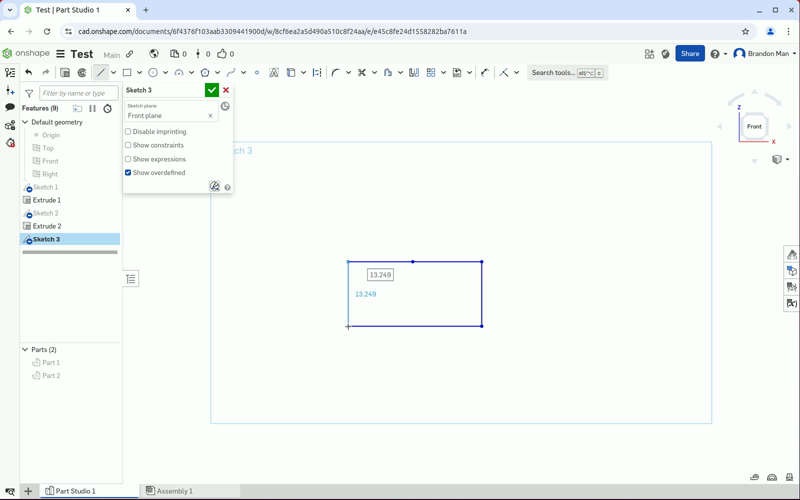
key_up(shift)
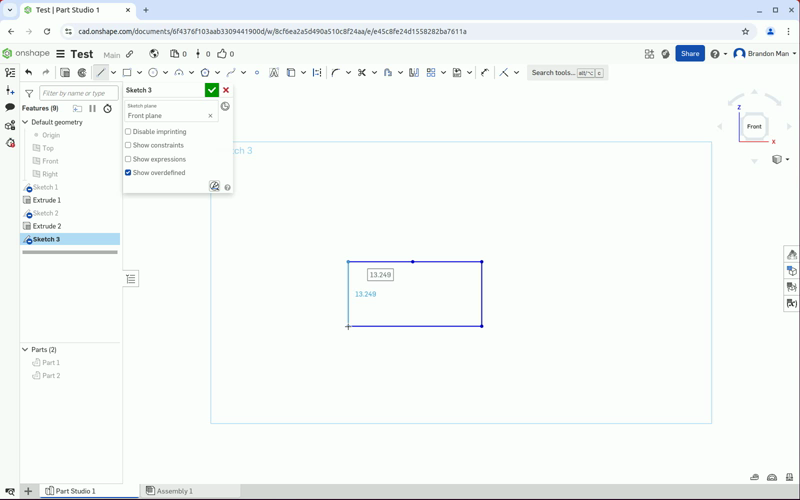
click(348, 326)
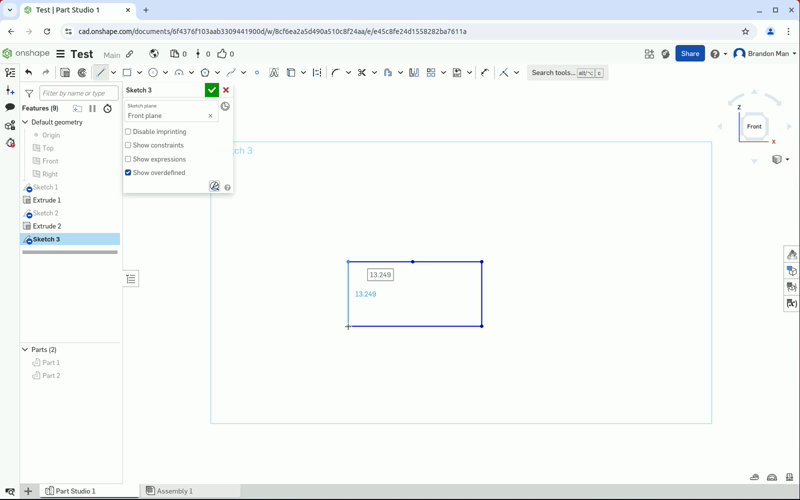
key(esc)
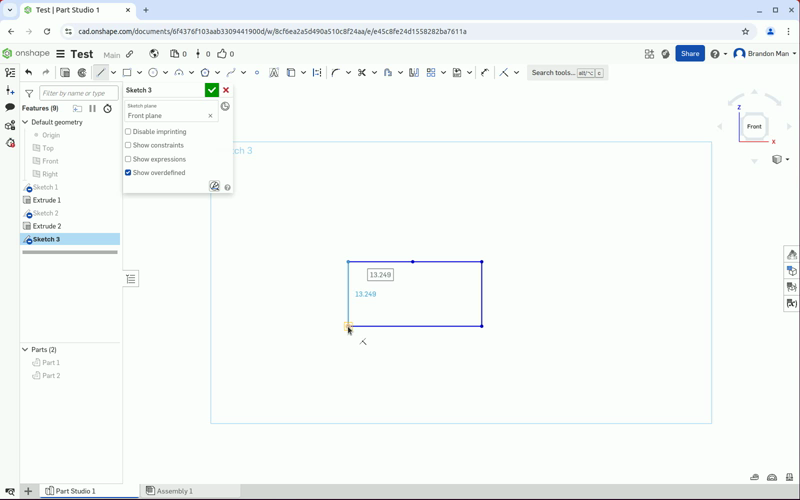
mouse_move(468, 281)
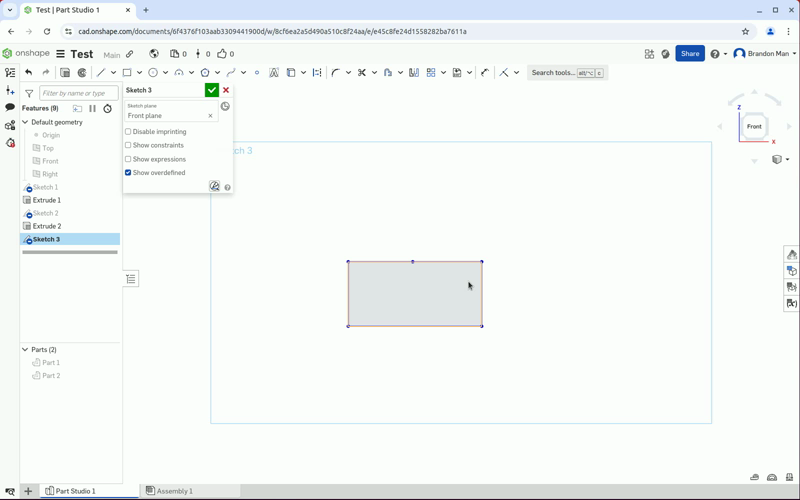
click(468, 281)
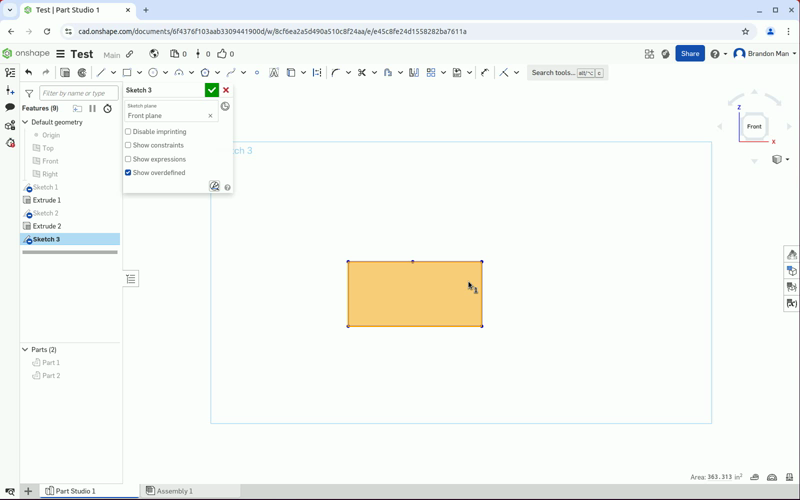
mouse_move(73, 352)
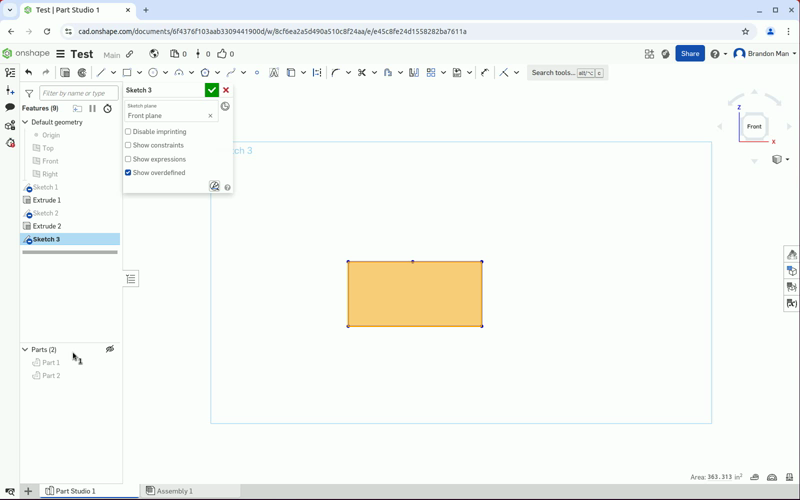
key(shift+y)
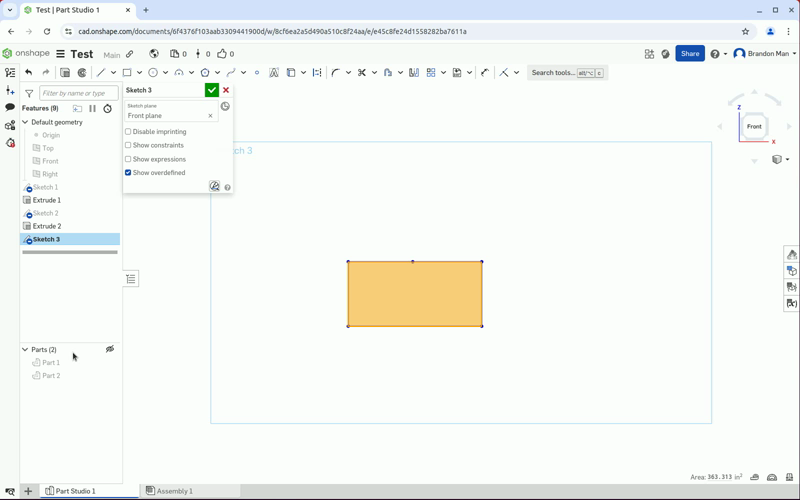
key(shift+e)
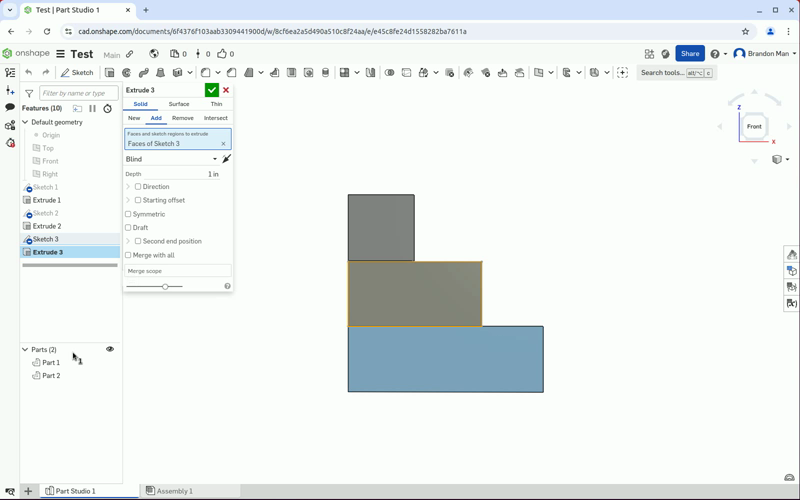
mouse_move(143, 106)
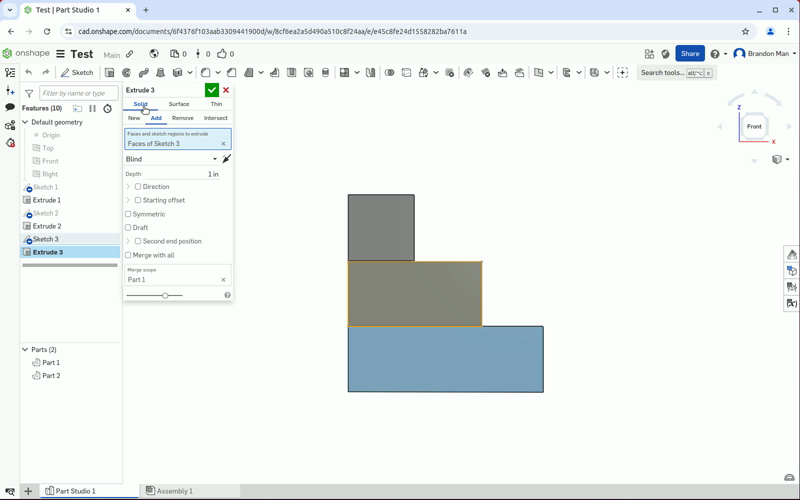
click(143, 106)
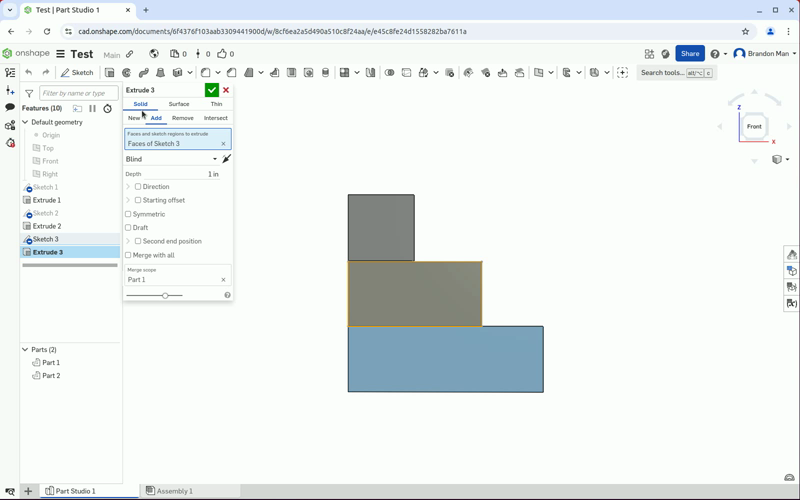
mouse_move(137, 120)
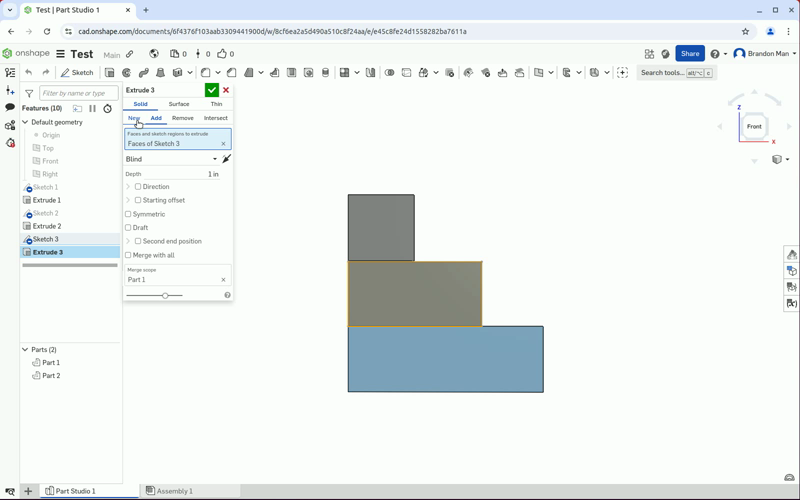
click(137, 120)
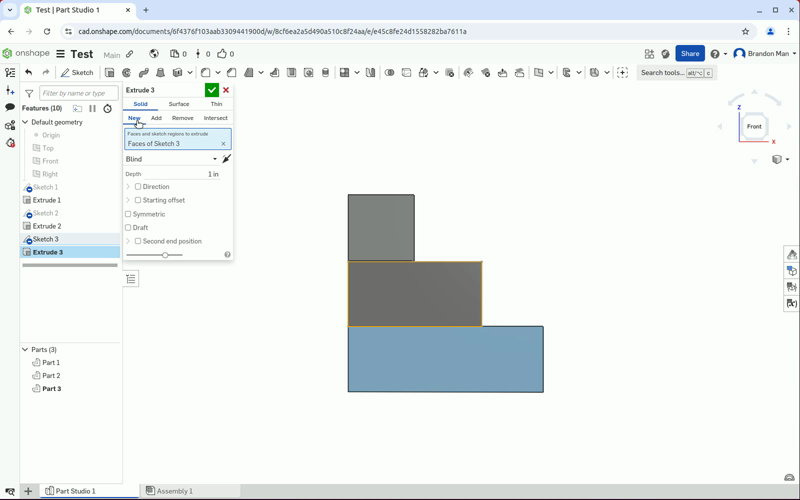
key(tab, 4)
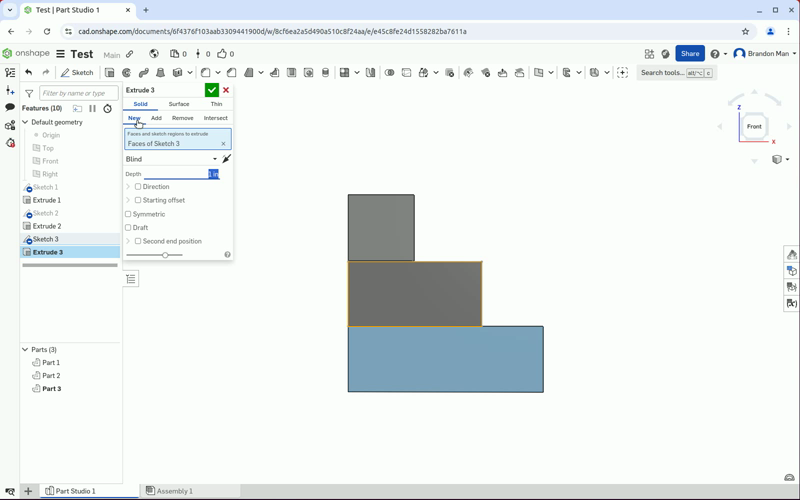
text(13.48)
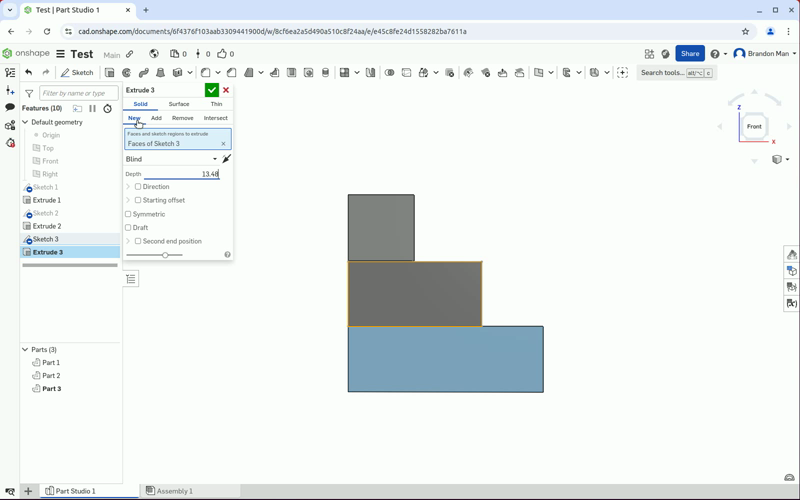
key(enter)
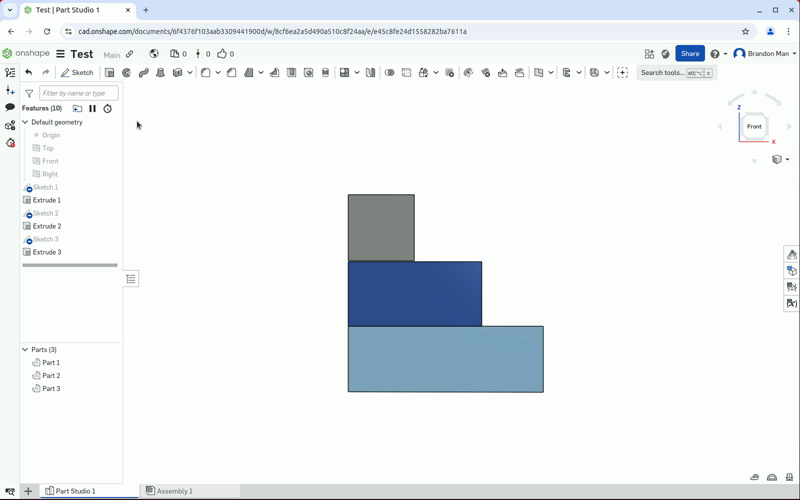
key(shift+h)
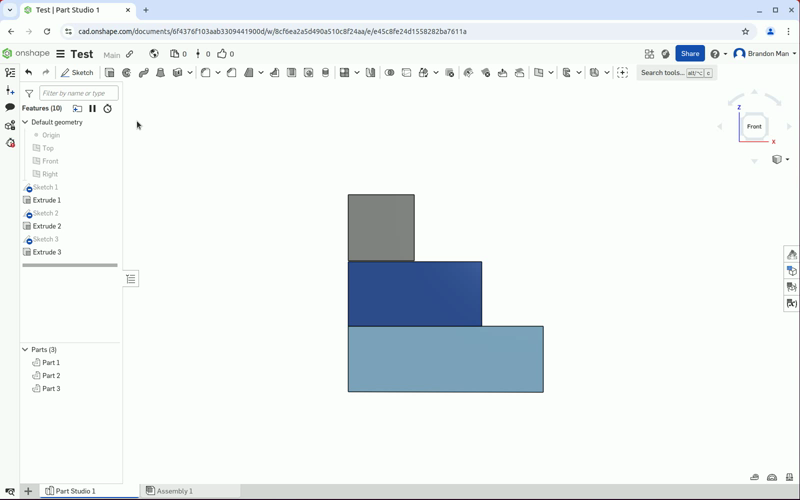
key(shift+h)
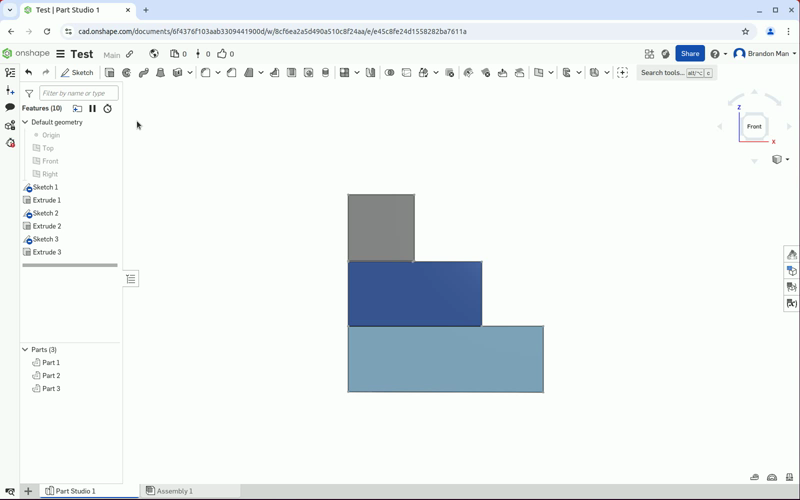
key(shift+7)
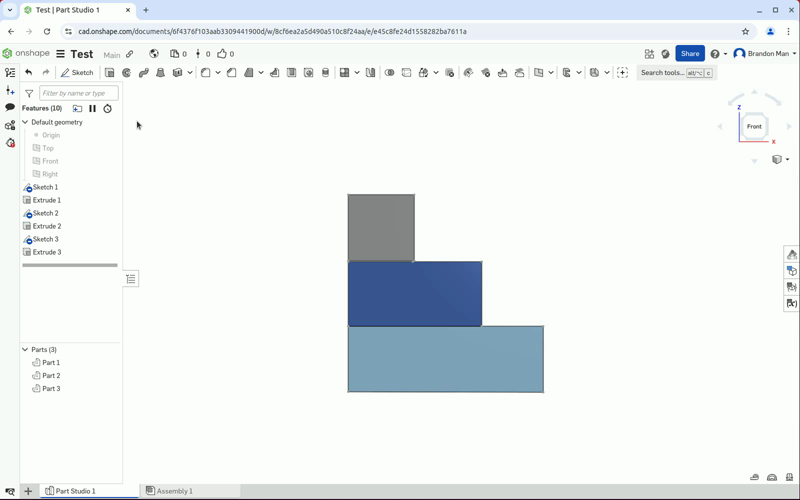
key(left, 2)
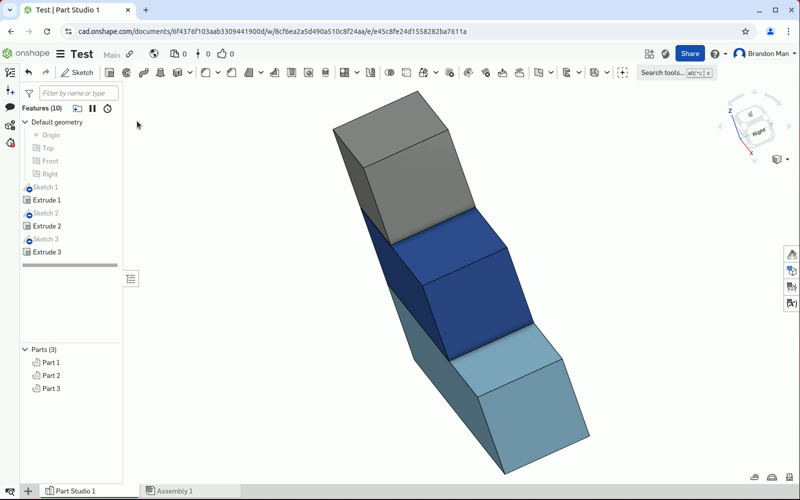
key(down, 2)
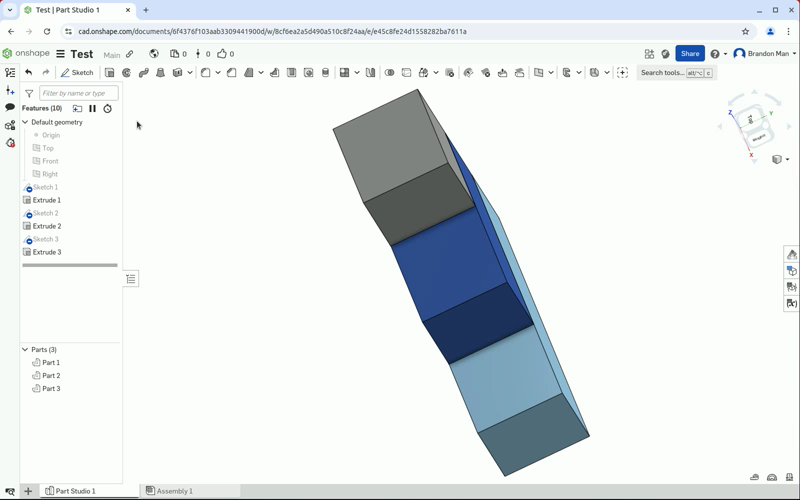
key(up, 2)
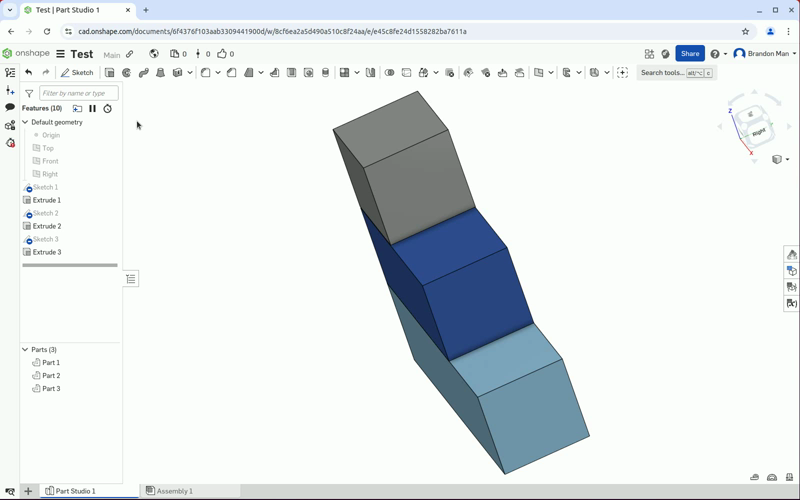
key(right, 2)
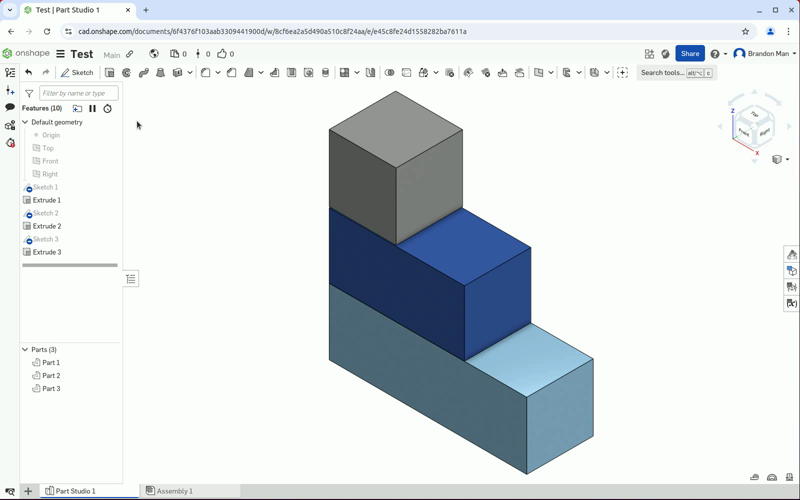
mouse_move(73, 189)
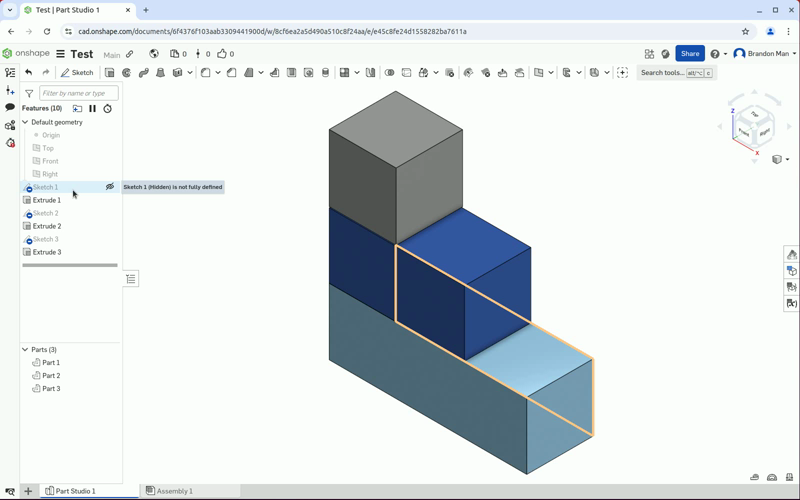
click(73, 189)